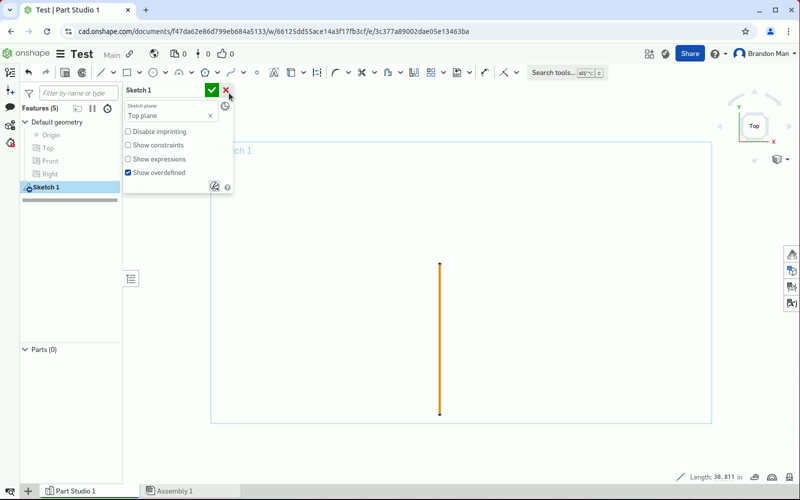
key(shift+h)
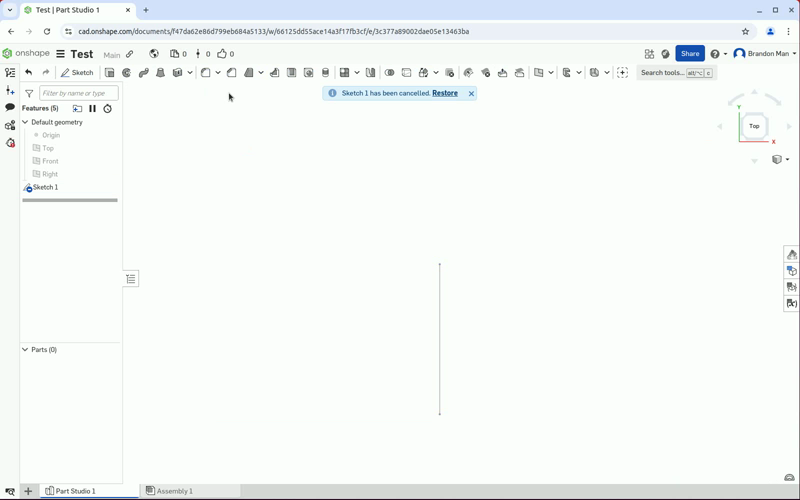
key(shift+s)
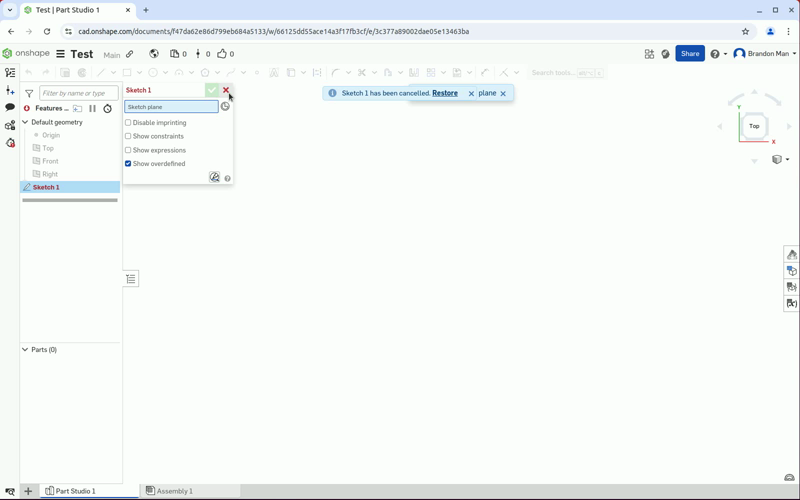
mouse_move(73, 150)
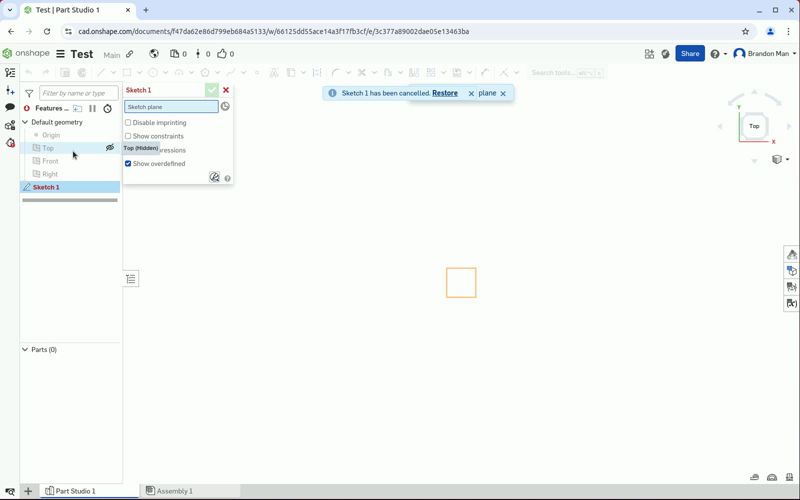
click(73, 150)
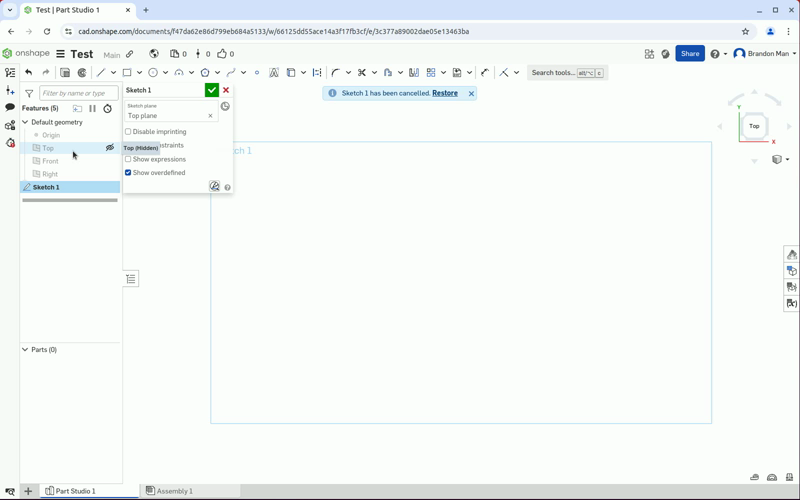
mouse_move(73, 352)
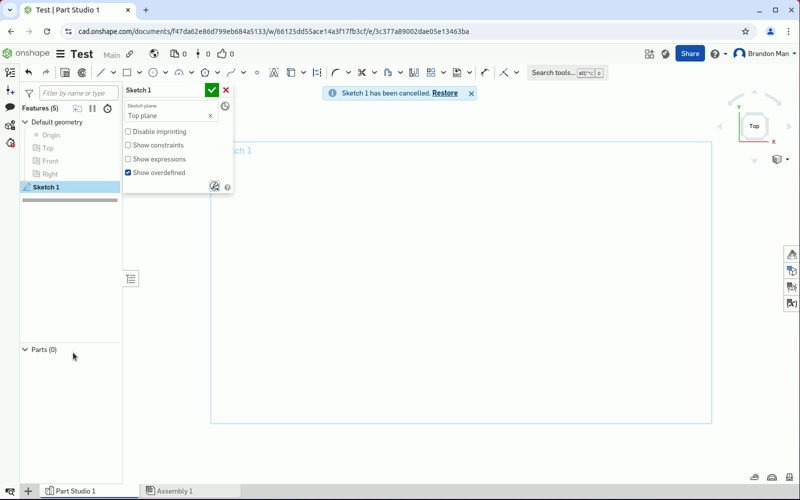
key(y)
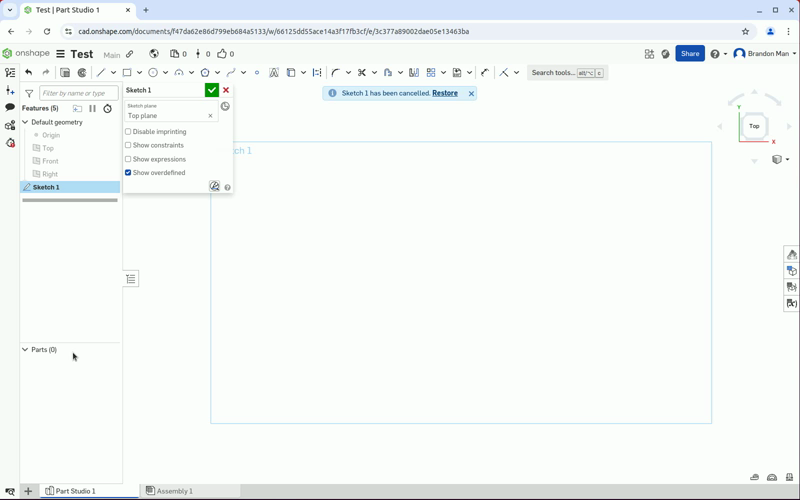
key(l)
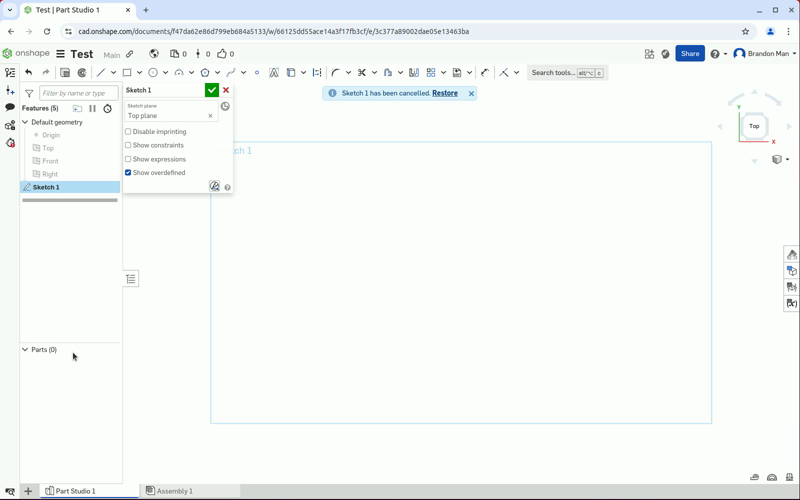
key_down(shift)
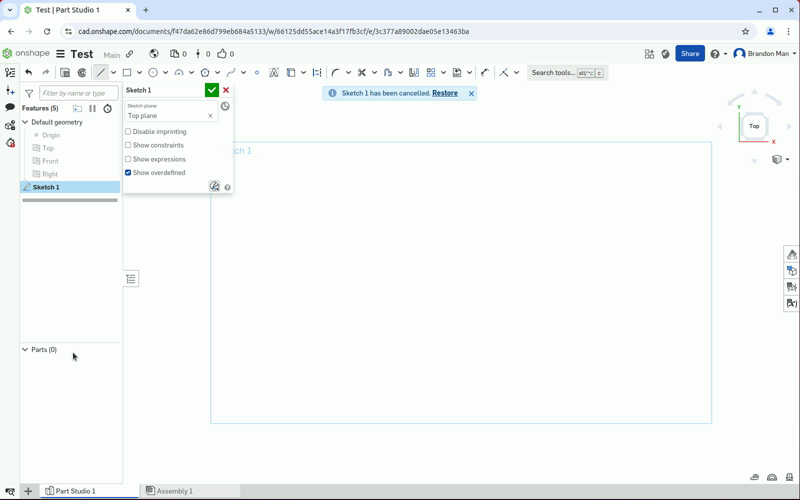
mouse_move(348, 282)
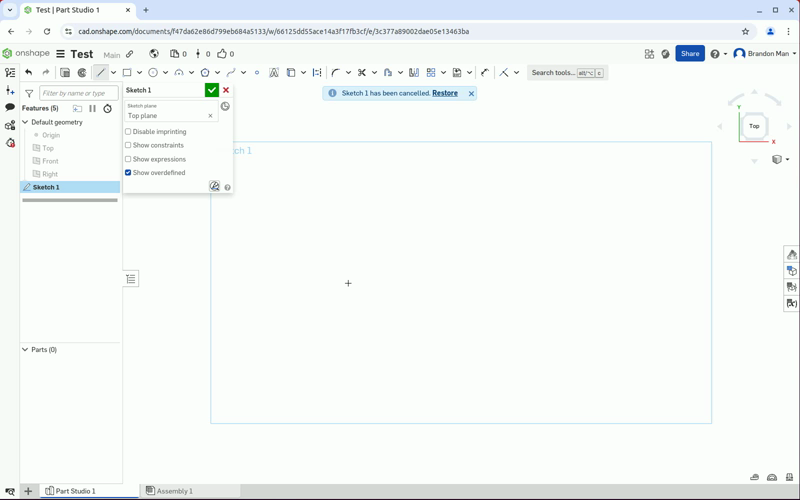
click(348, 282)
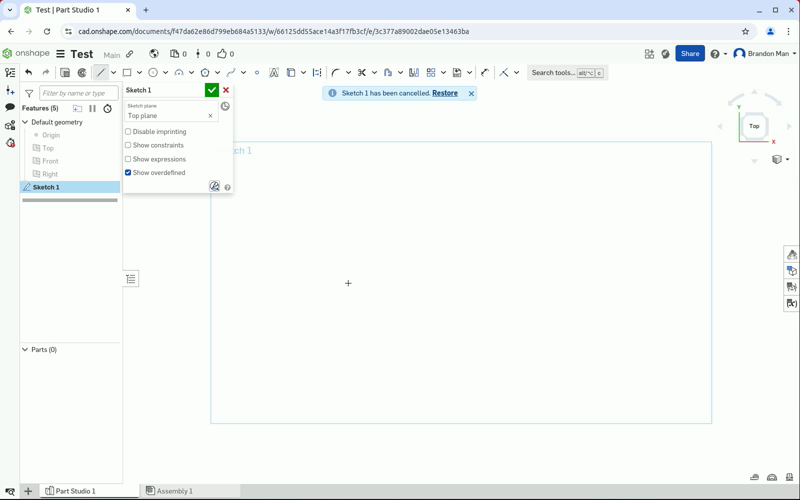
key_up(shift)
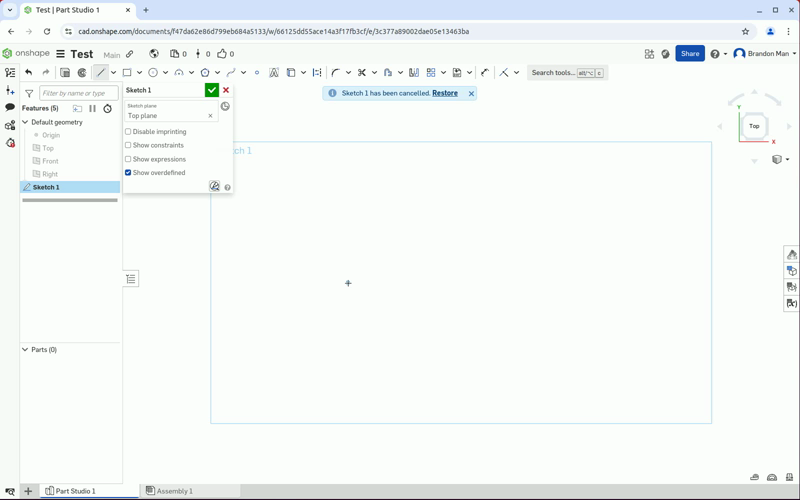
key_down(shift)
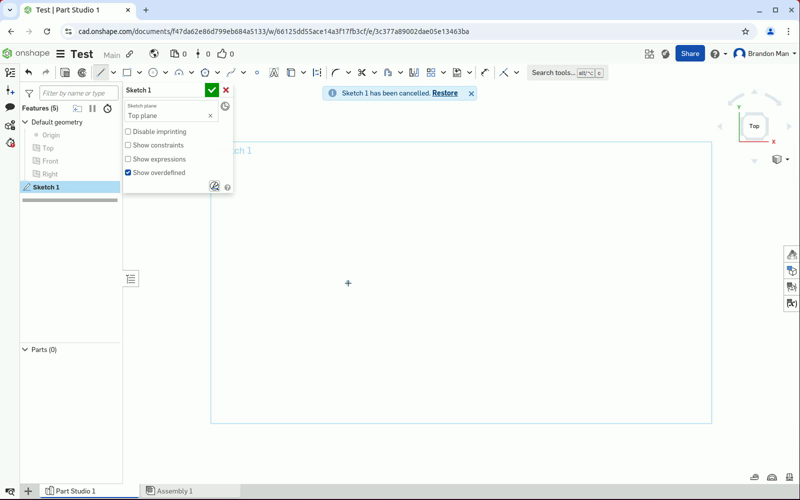
mouse_move(460, 282)
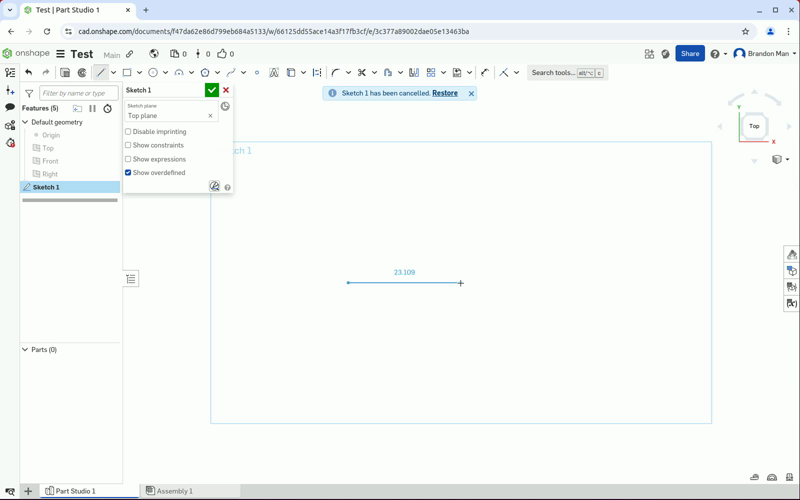
click(460, 282)
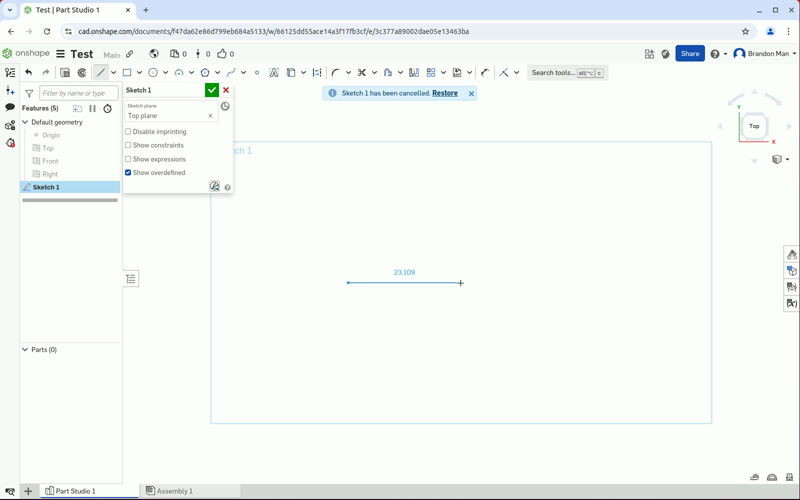
key_up(shift)
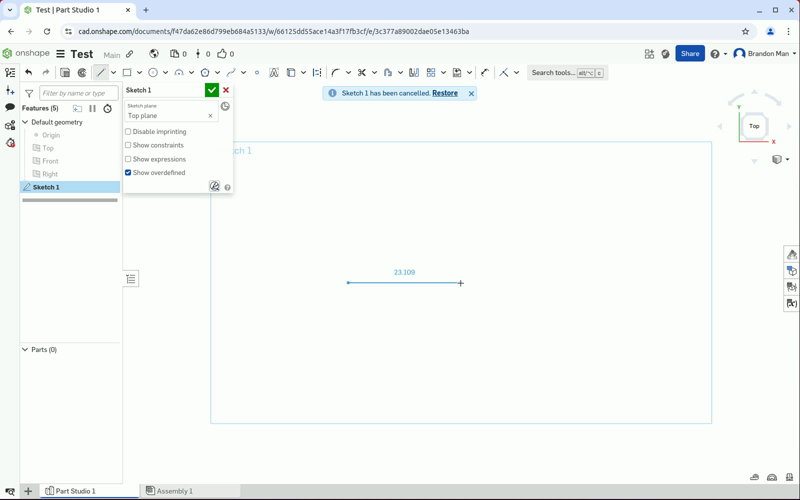
key_down(shift)
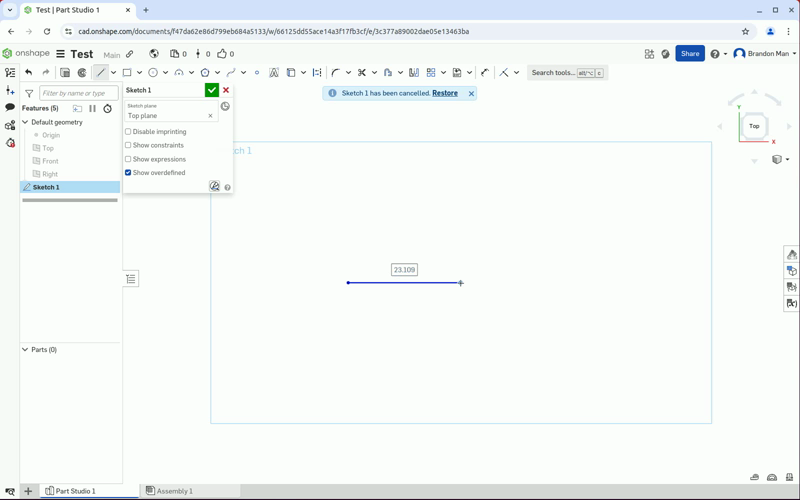
mouse_move(460, 170)
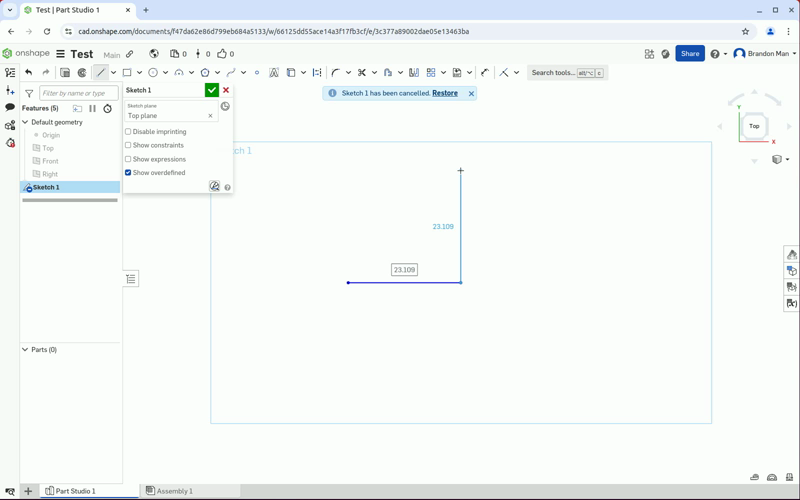
click(460, 170)
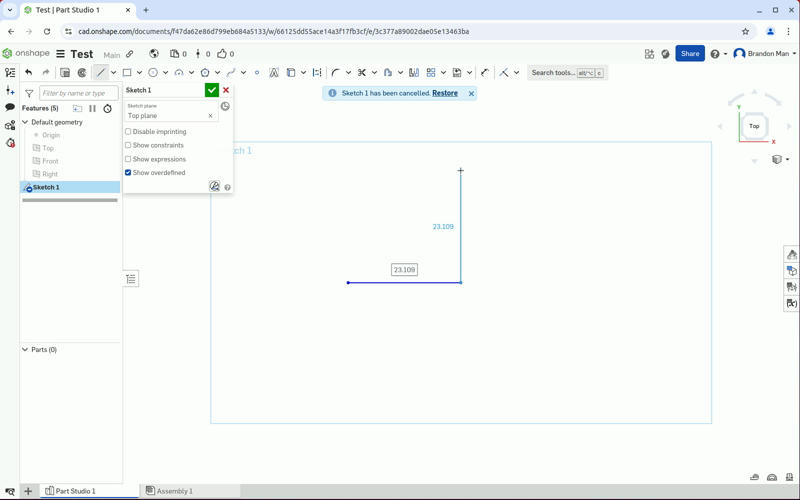
key_up(shift)
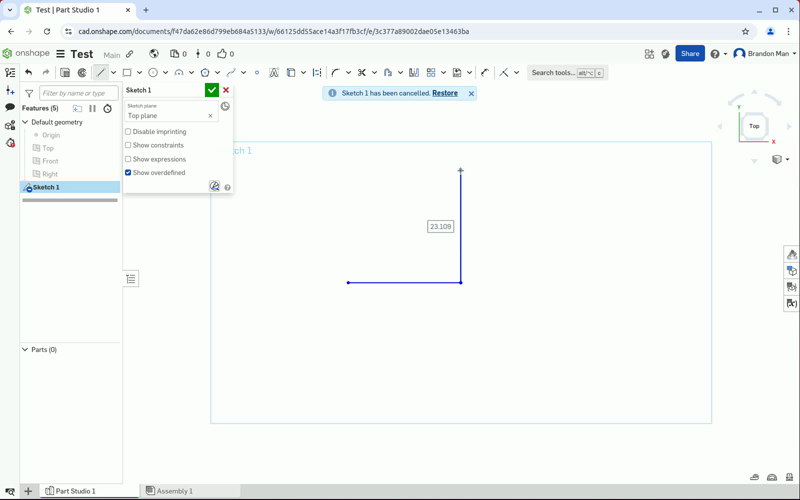
key_down(shift)
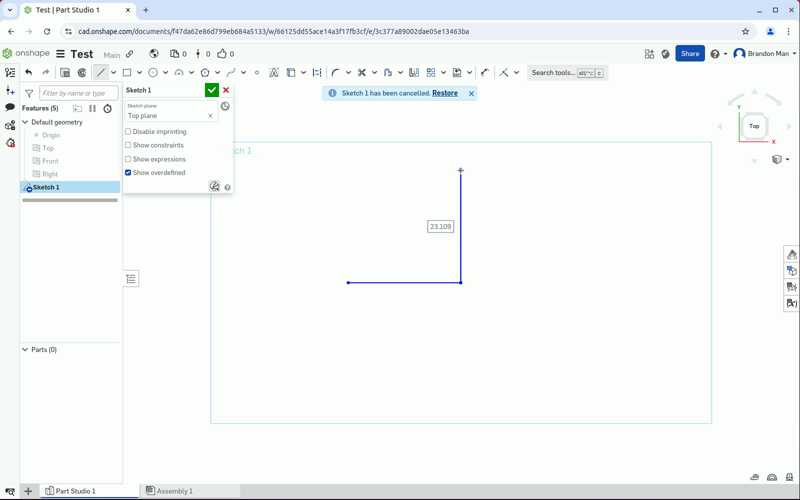
mouse_move(348, 170)
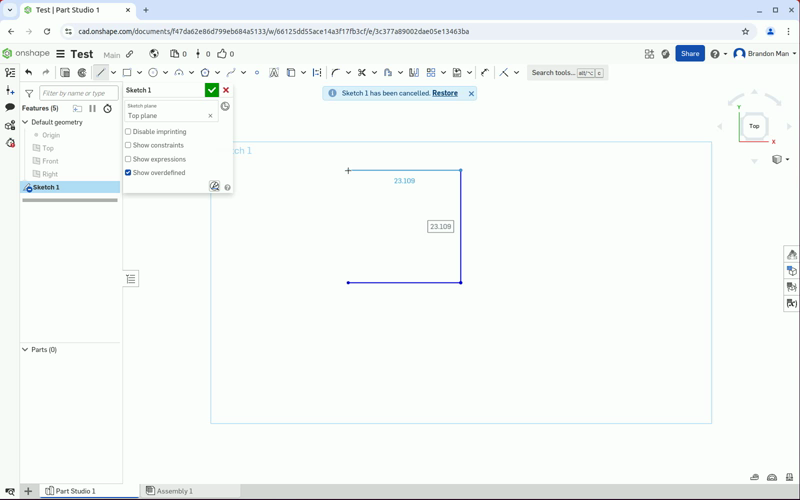
click(348, 170)
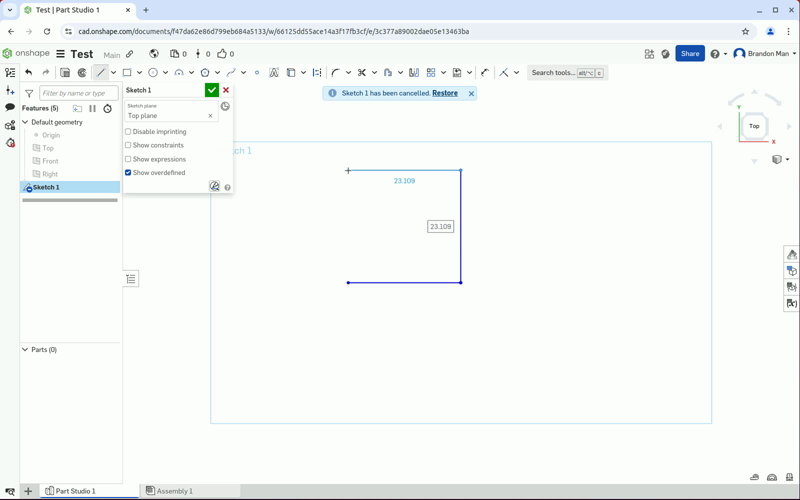
key_up(shift)
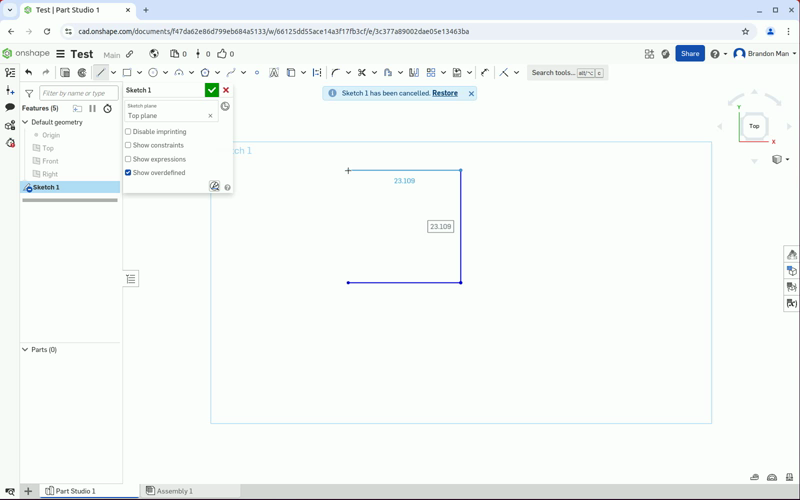
key_down(shift)
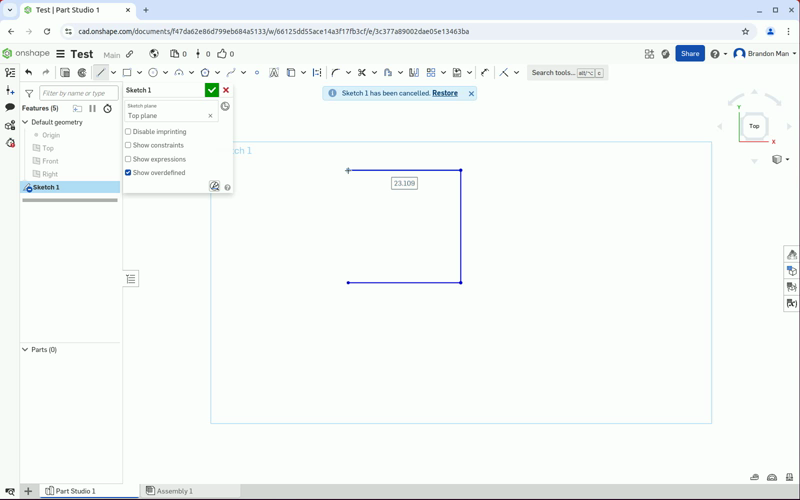
mouse_move(348, 282)
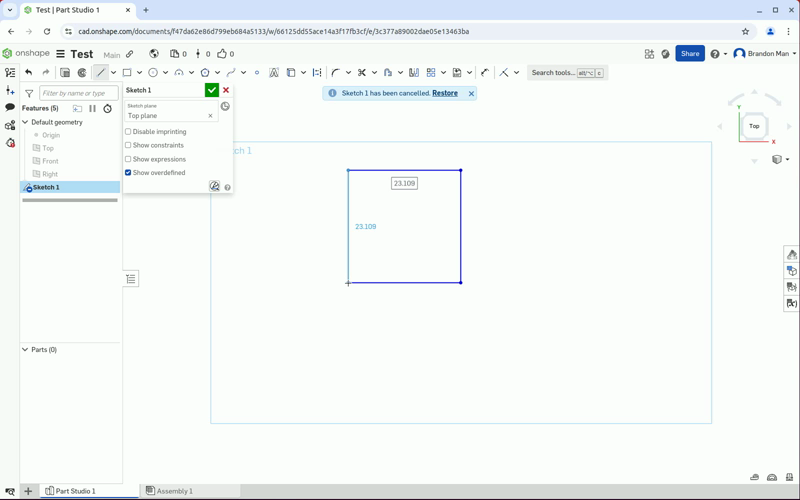
key_up(shift)
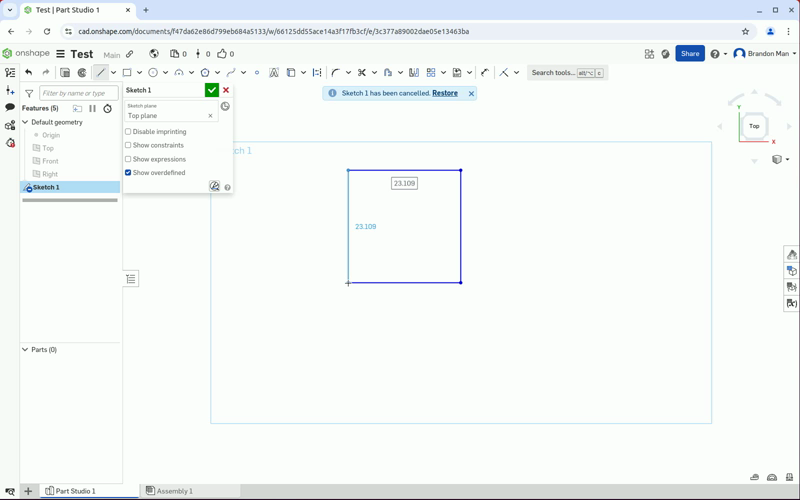
click(348, 282)
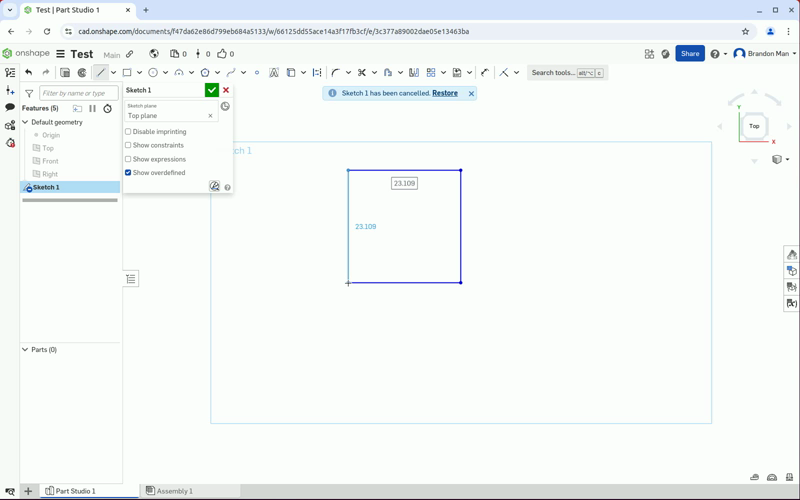
key(esc)
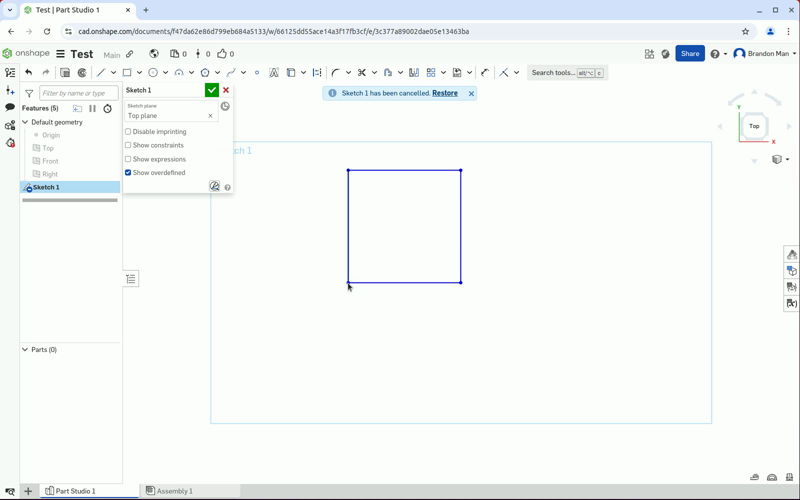
mouse_move(380, 273)
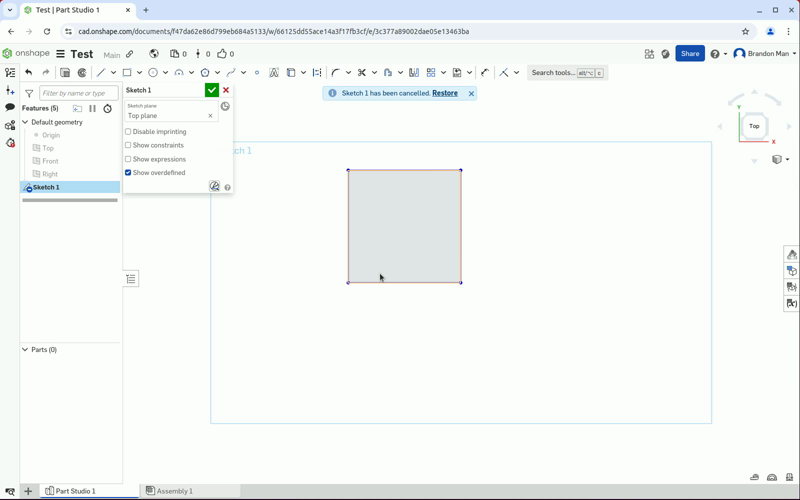
click(380, 273)
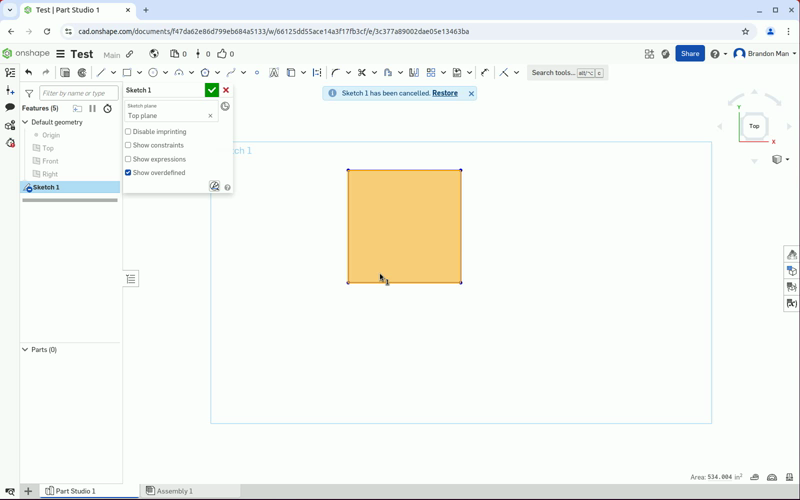
mouse_move(73, 352)
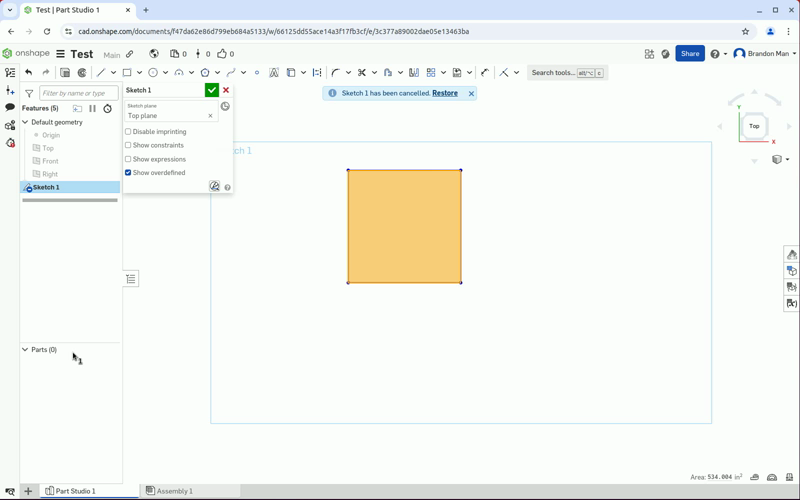
key(shift+y)
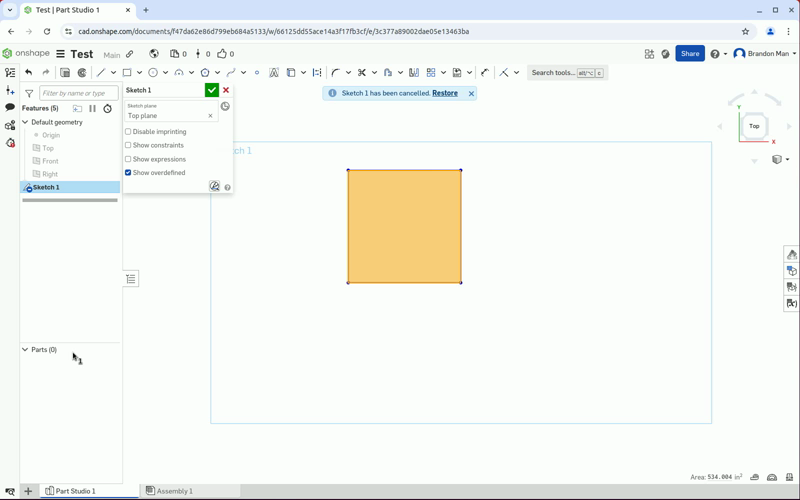
key(shift+e)
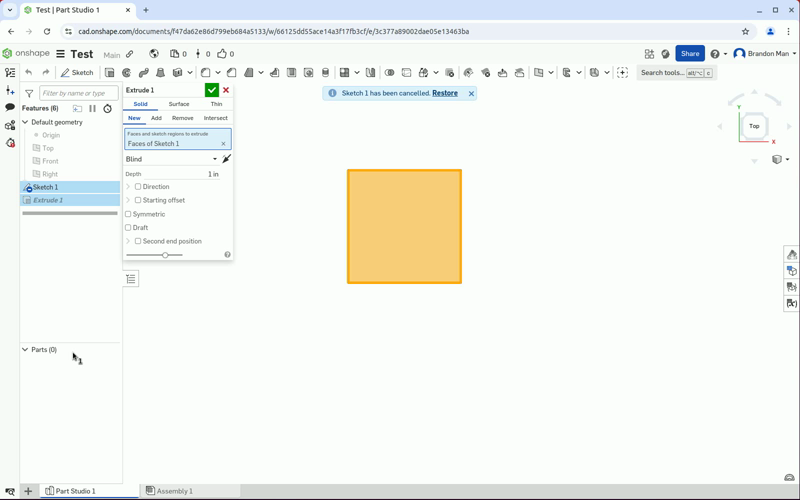
mouse_move(143, 106)
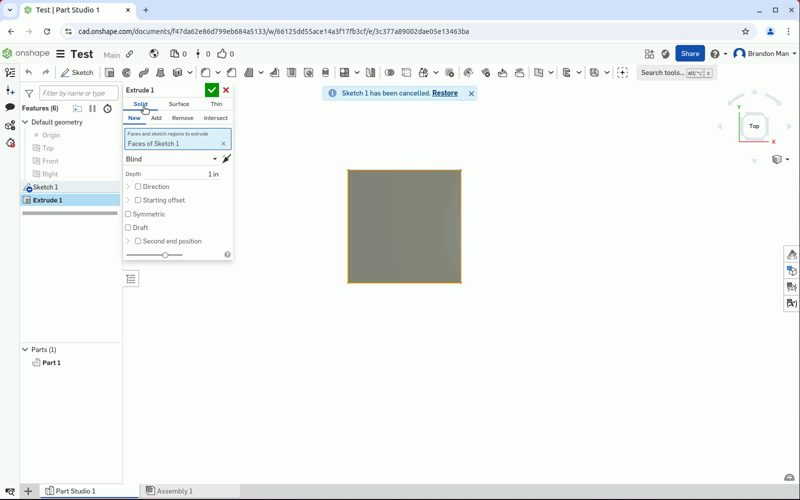
click(143, 106)
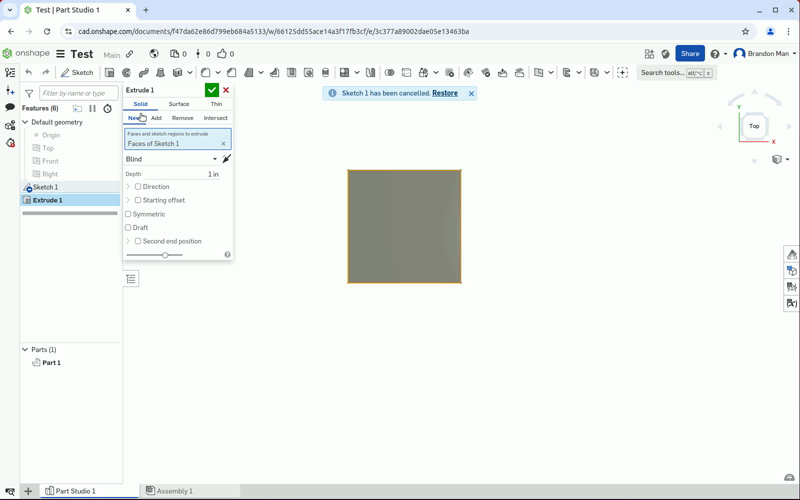
mouse_move(137, 120)
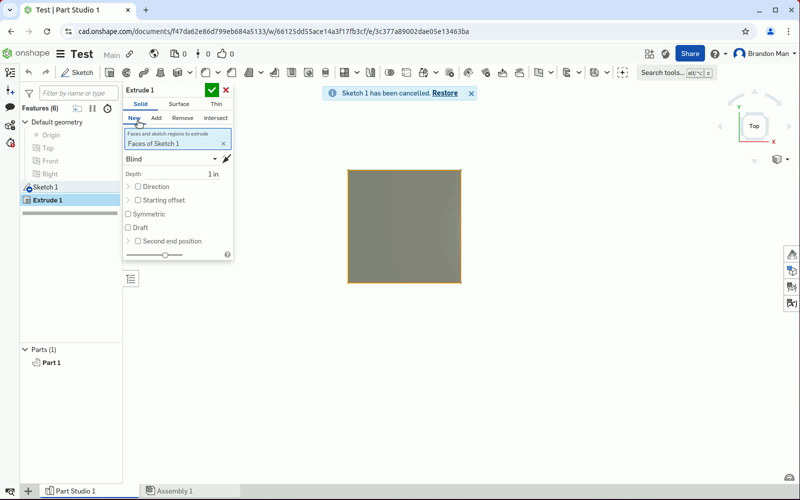
click(137, 120)
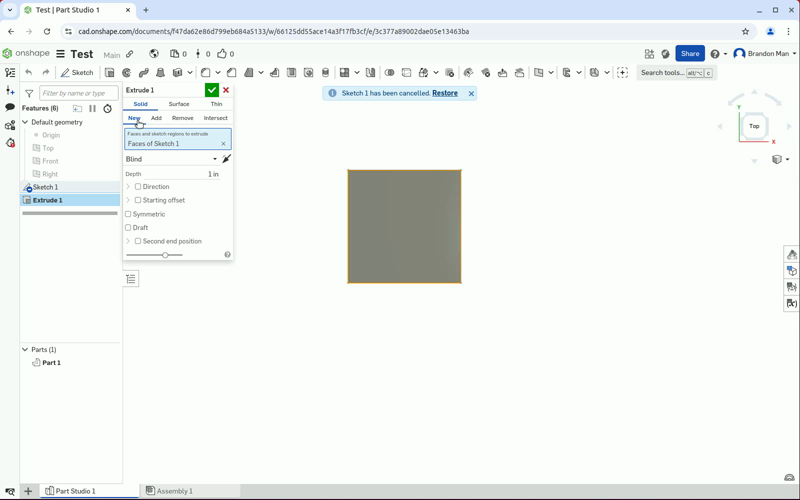
key(tab, 4)
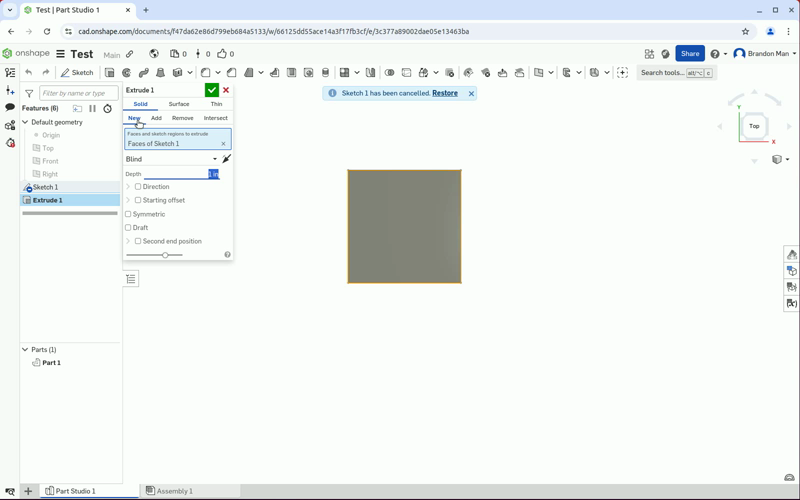
text(-23.108)
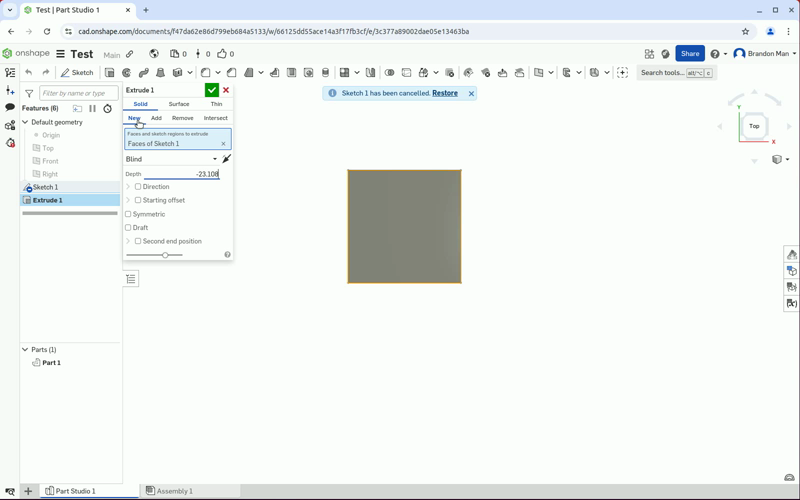
key(enter)
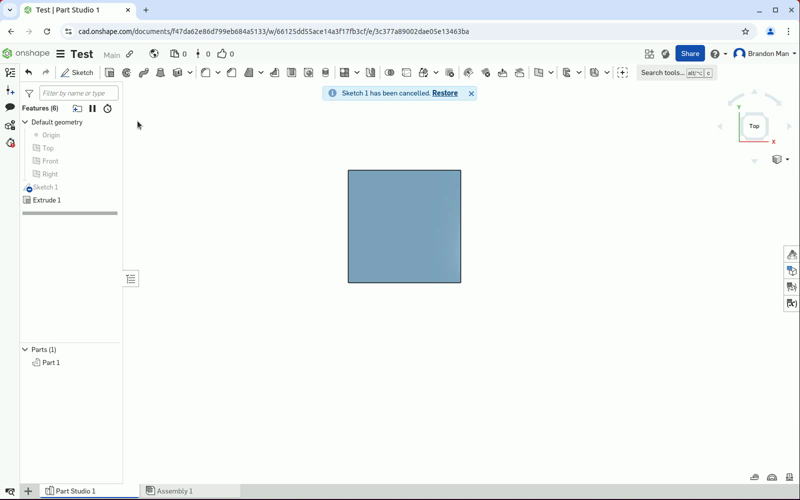
key(shift+h)
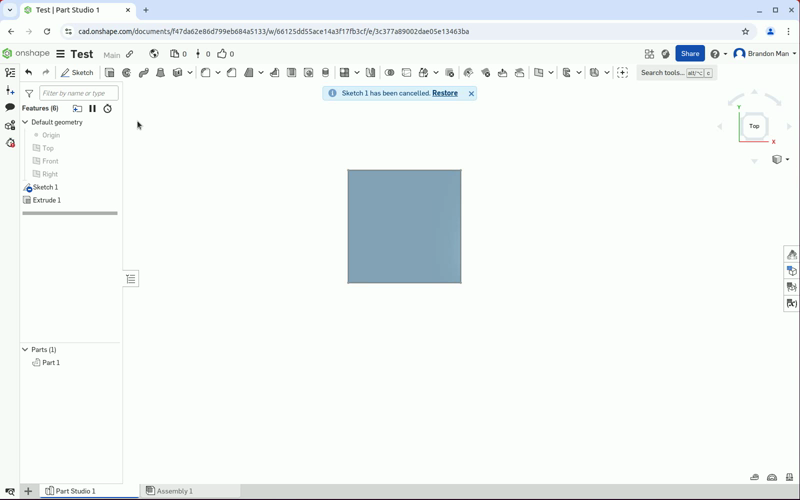
key(shift+h)
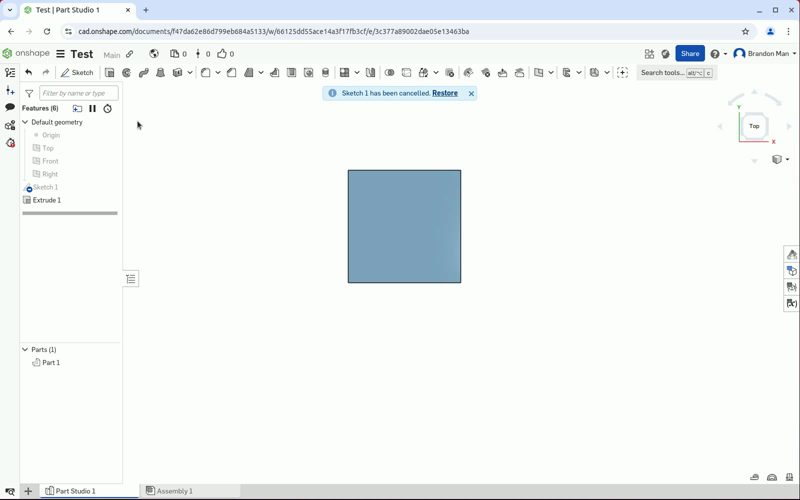
mouse_move(73, 189)
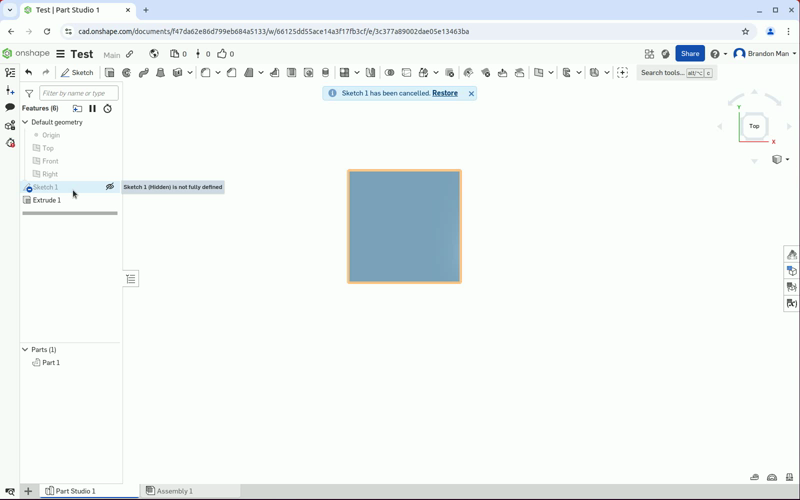
click(73, 189)
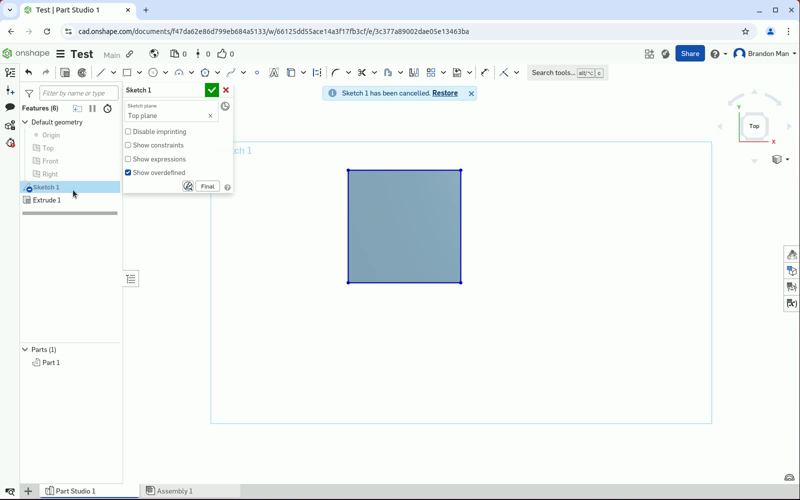
mouse_move(229, 92)
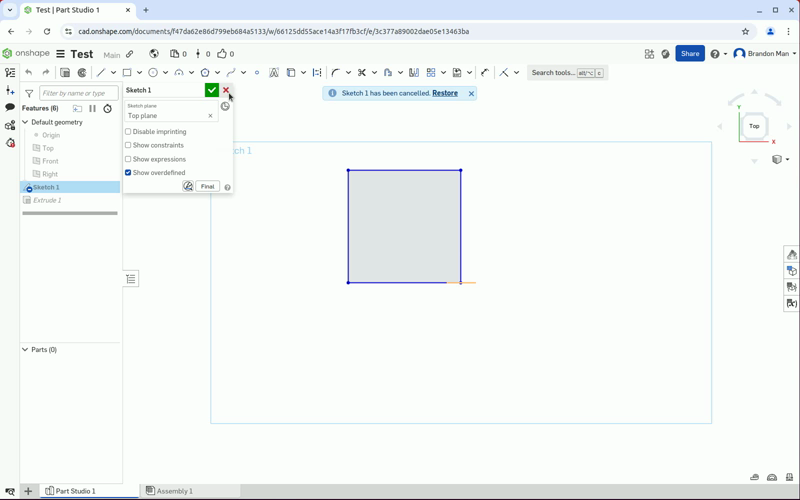
click(229, 92)
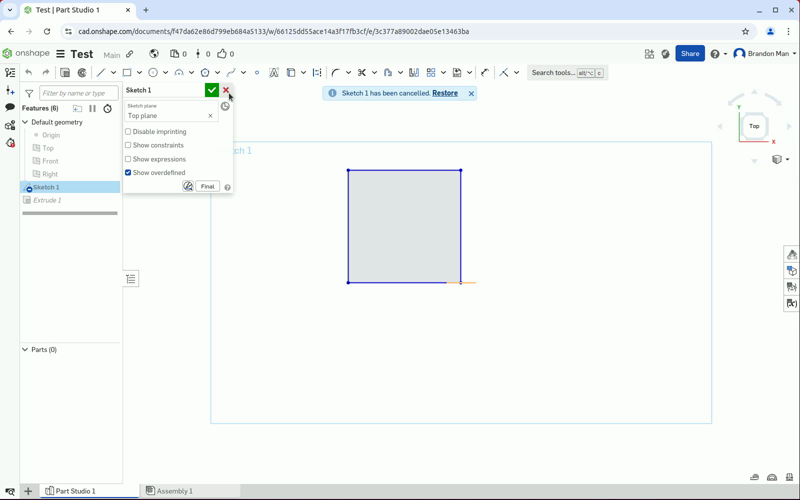
key(shift+s)
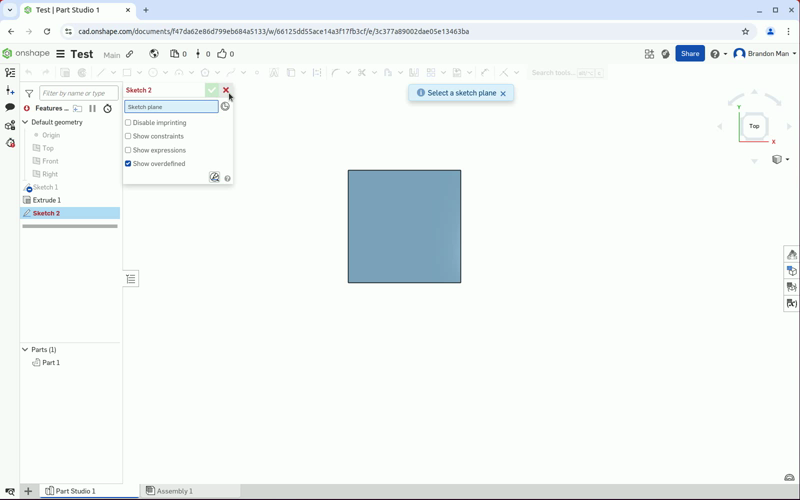
mouse_move(73, 150)
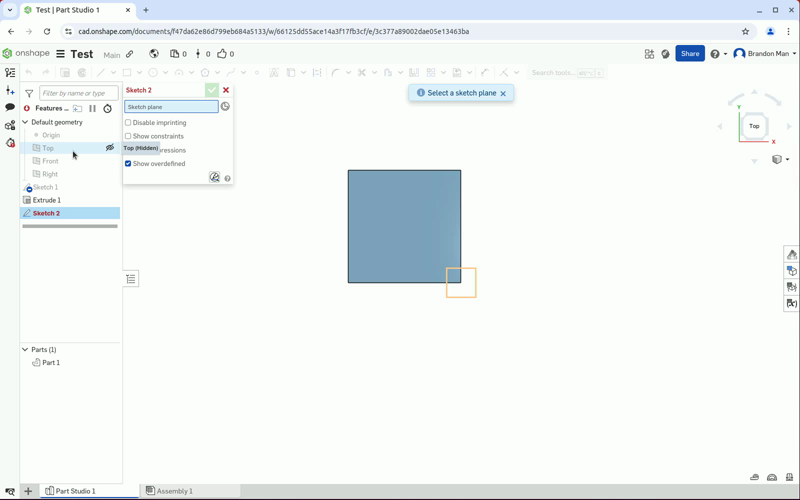
click(73, 150)
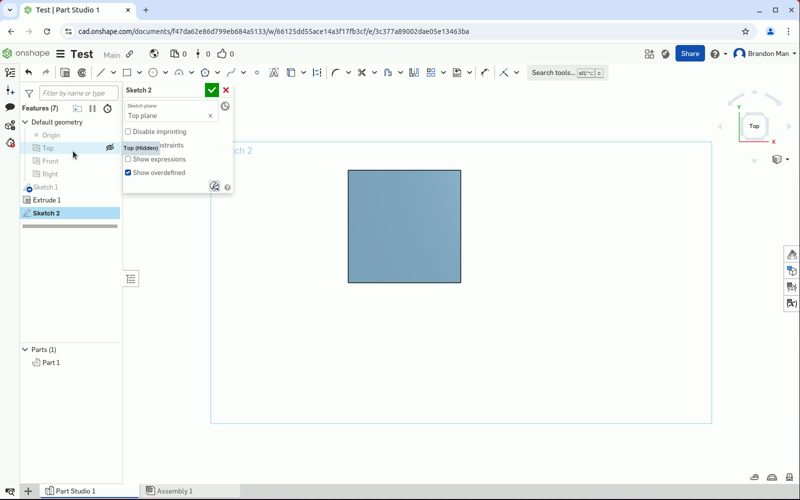
mouse_move(73, 352)
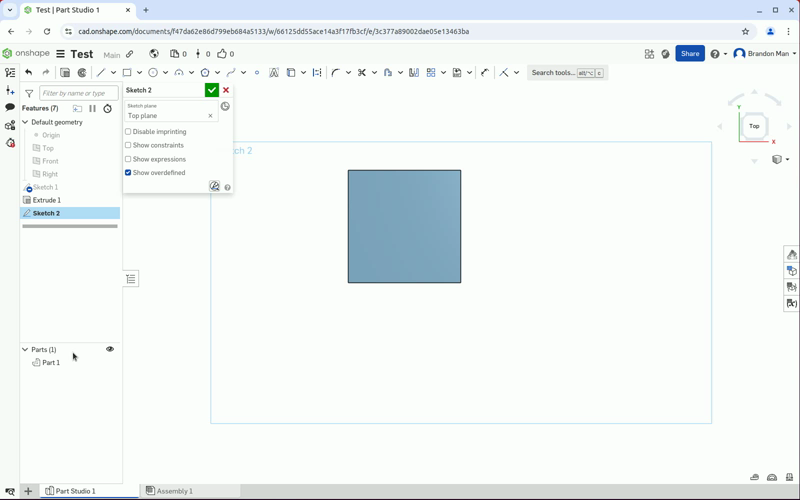
key(y)
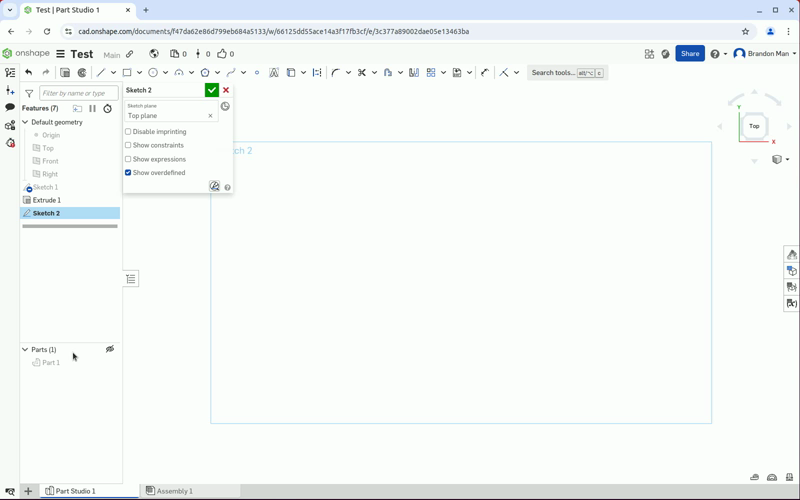
key(l)
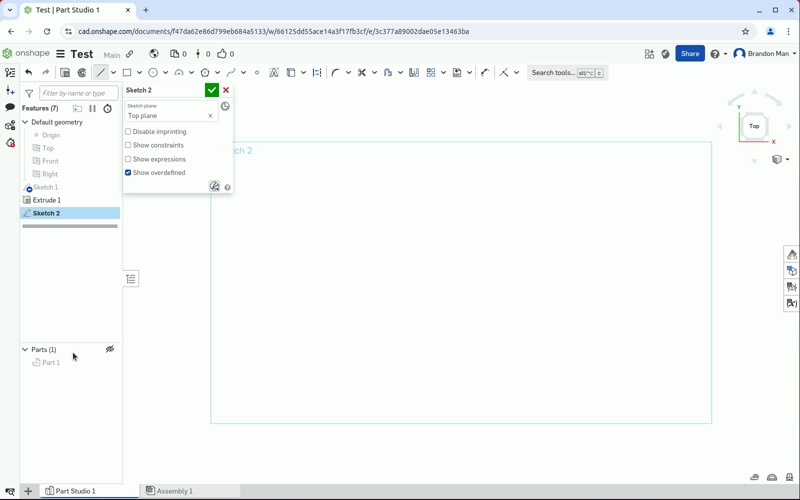
key_down(shift)
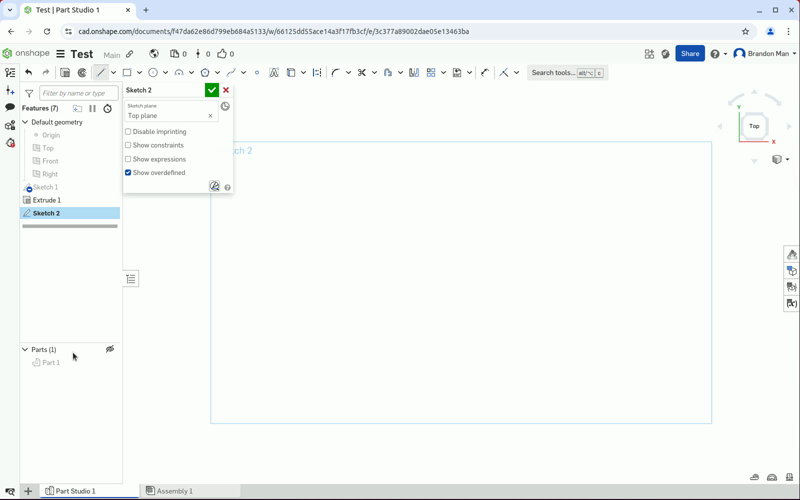
mouse_move(348, 282)
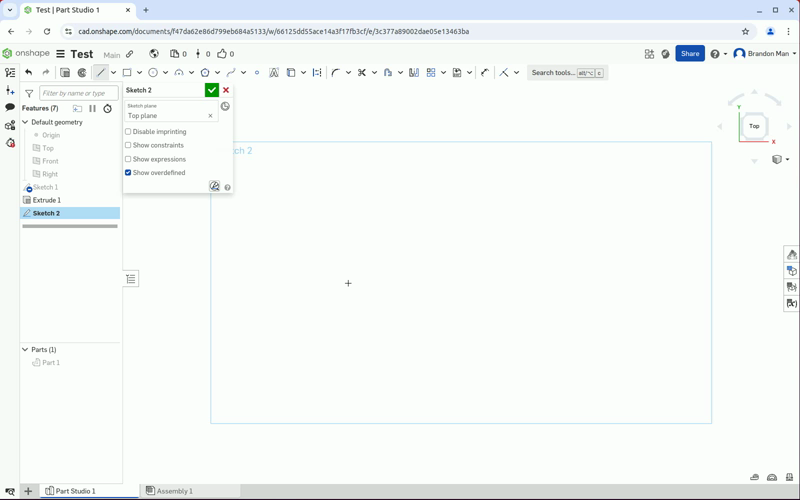
click(348, 282)
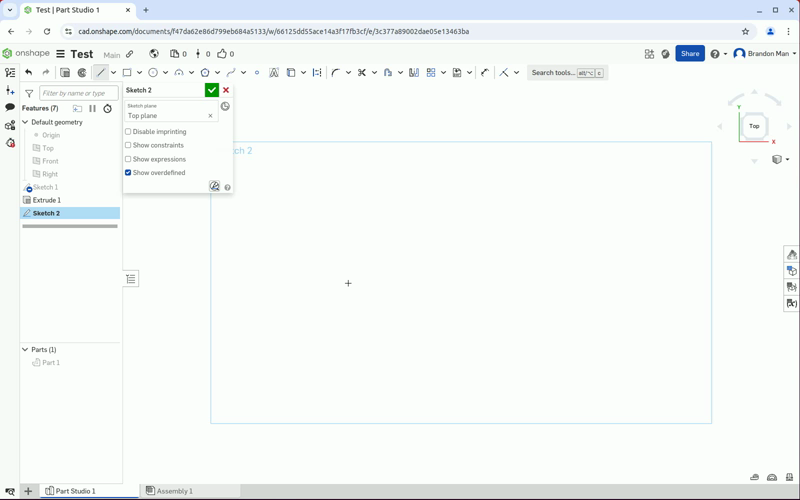
key_up(shift)
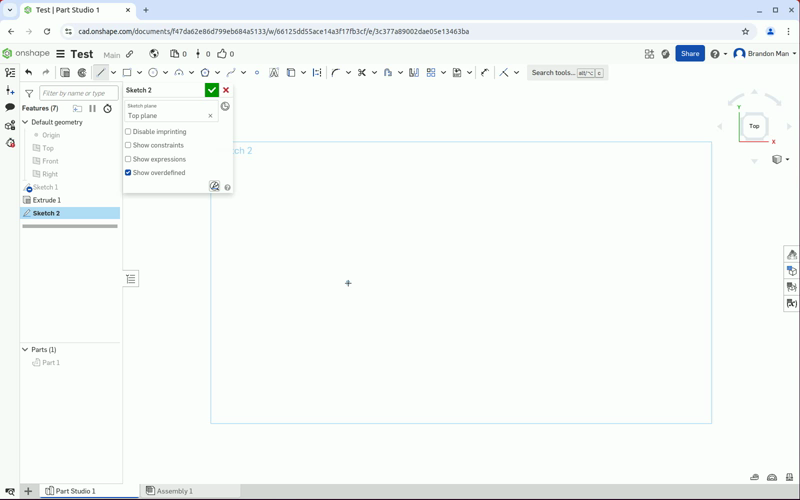
key_down(shift)
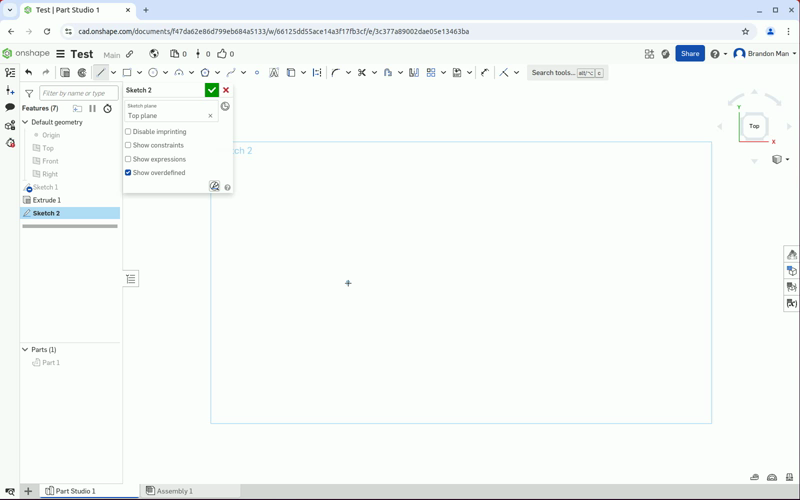
mouse_move(460, 282)
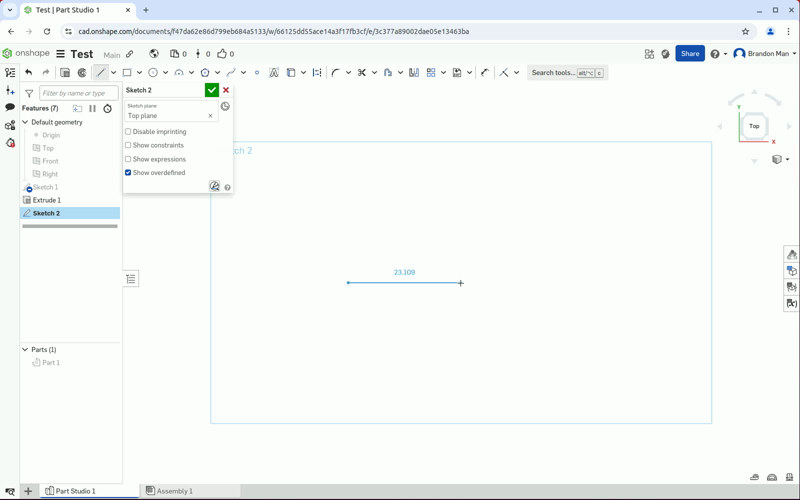
click(460, 282)
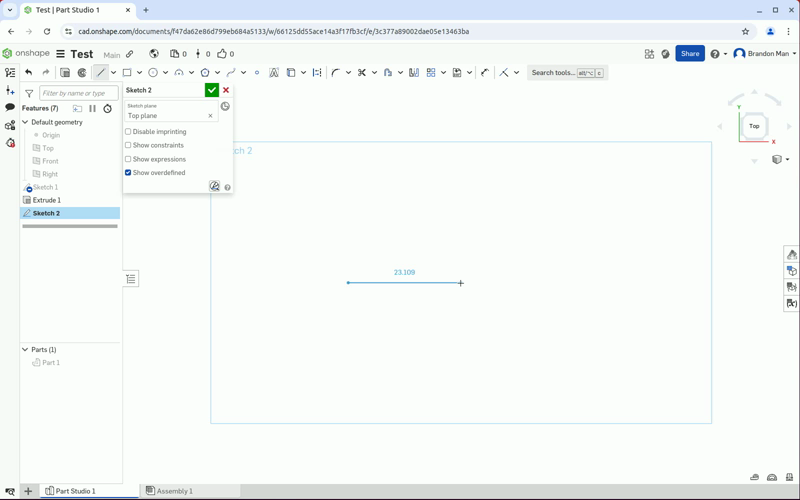
key_up(shift)
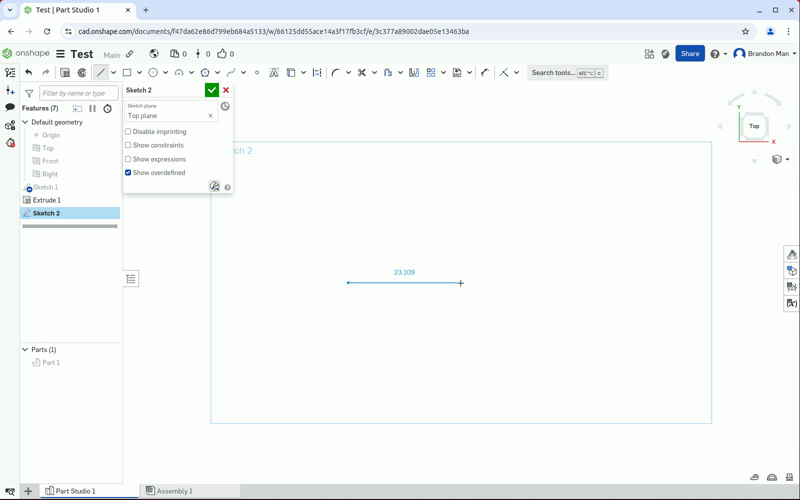
key_down(shift)
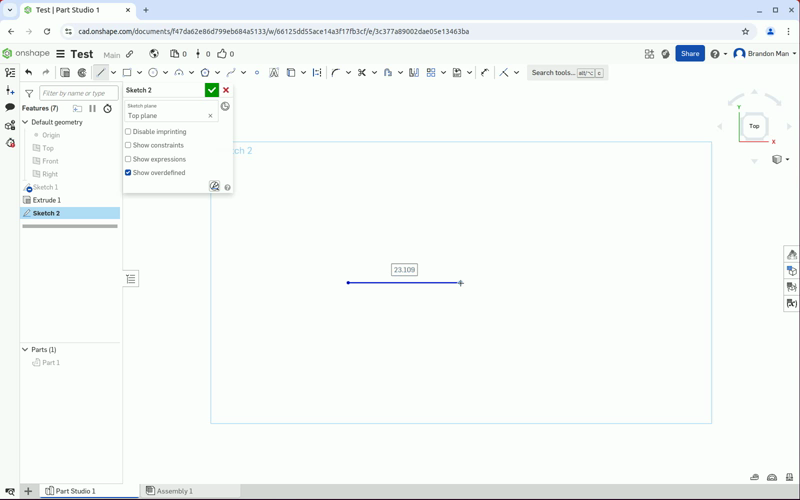
mouse_move(460, 198)
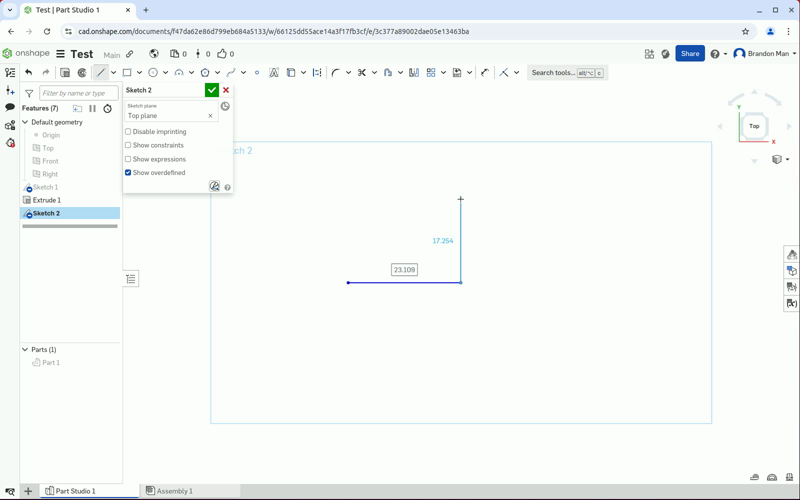
click(460, 198)
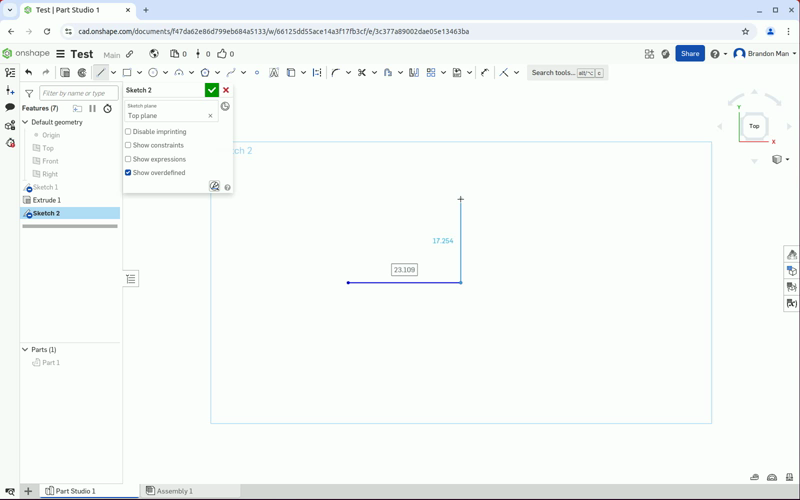
key_up(shift)
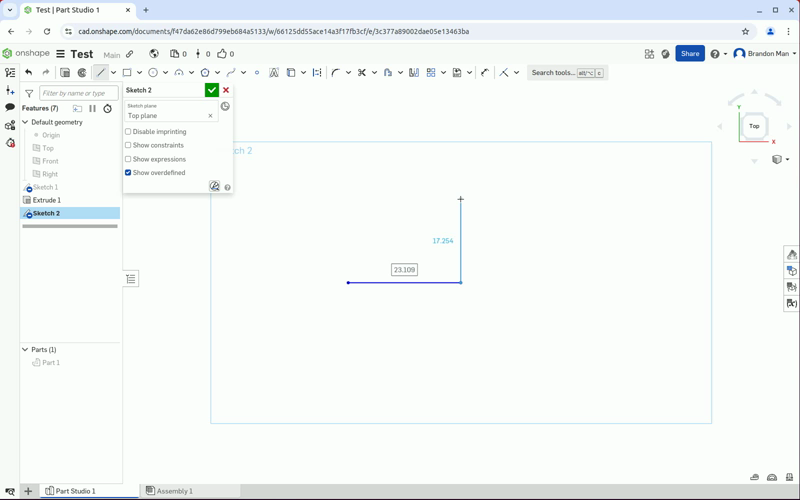
key_down(shift)
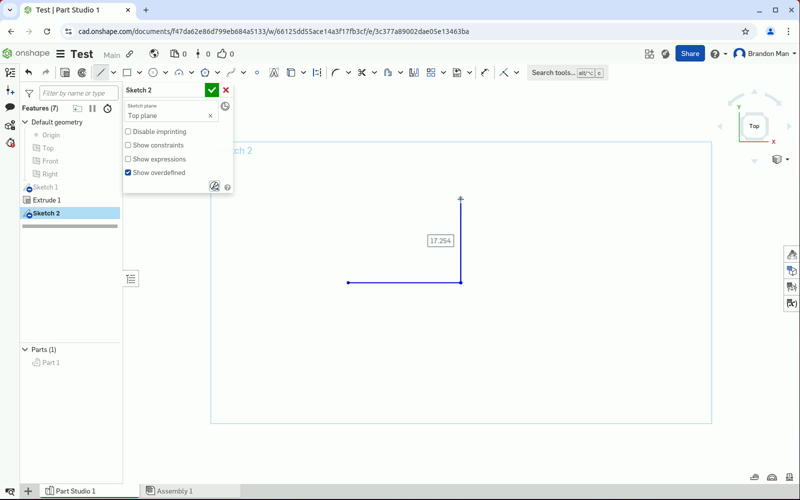
mouse_move(348, 198)
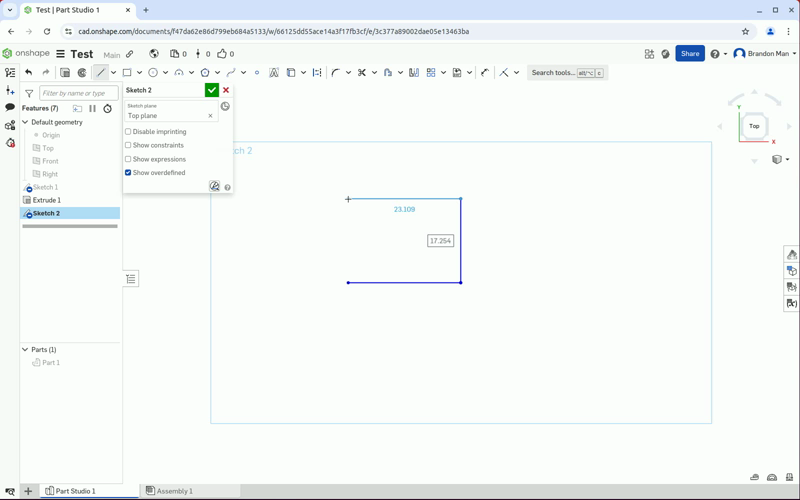
click(348, 198)
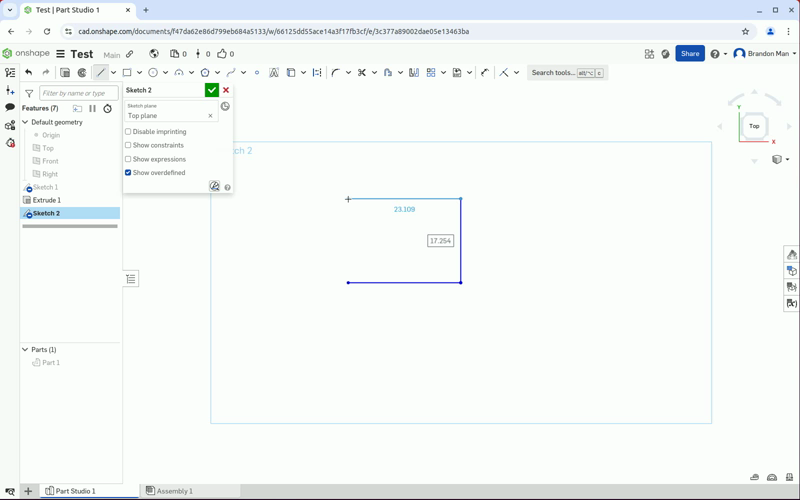
key_up(shift)
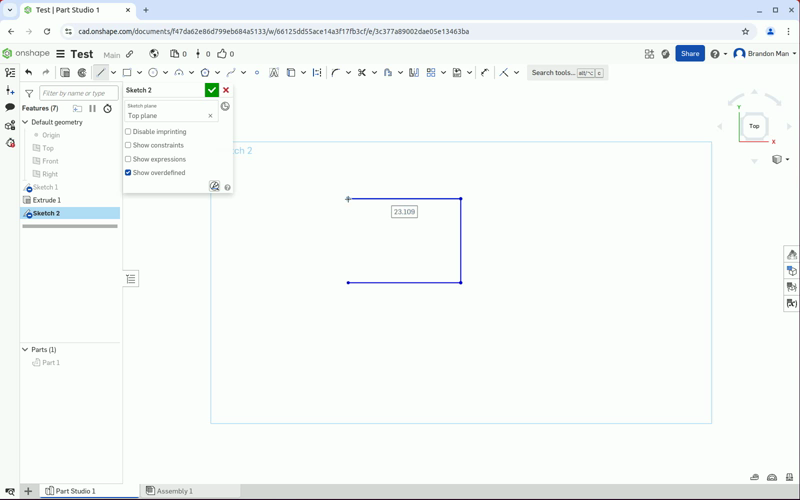
key_down(shift)
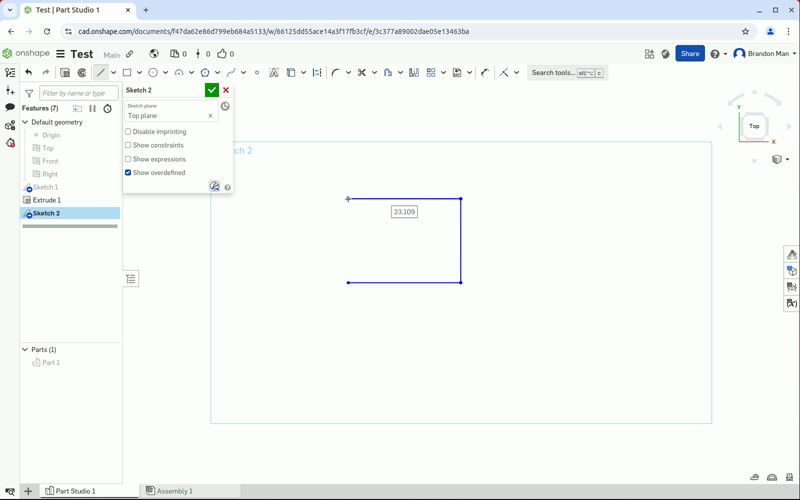
mouse_move(348, 282)
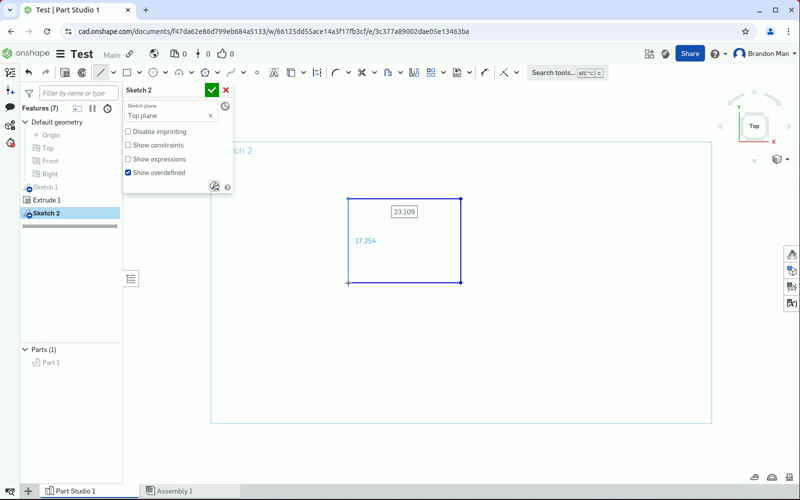
key_up(shift)
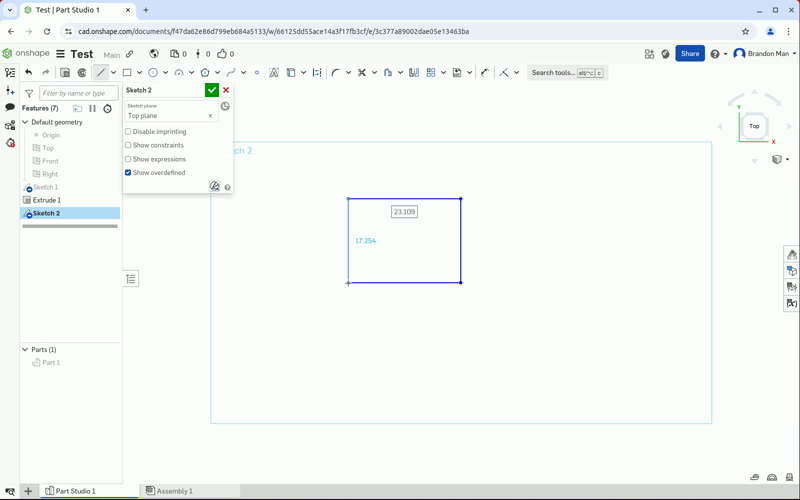
click(348, 282)
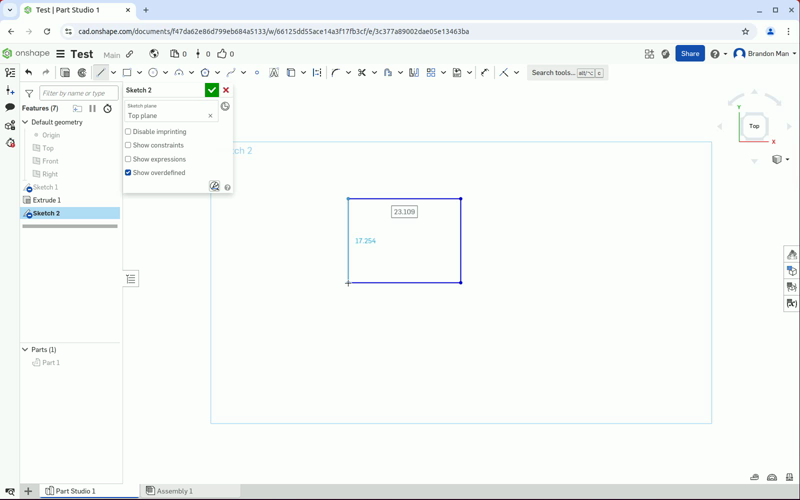
key(esc)
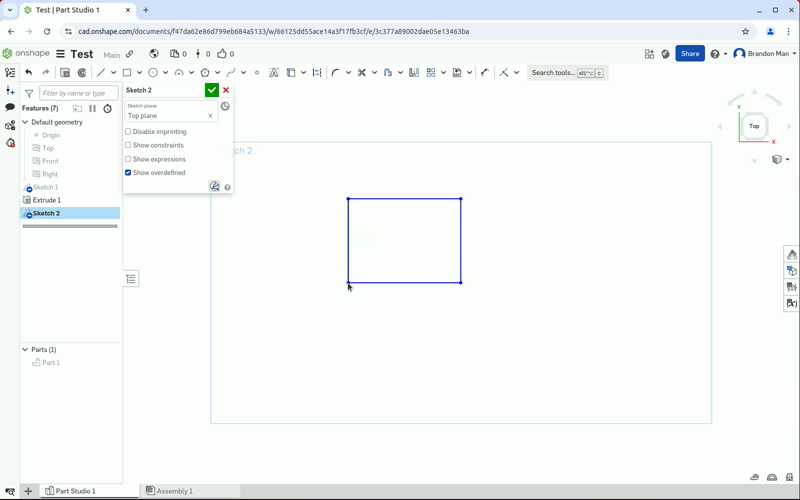
mouse_move(405, 254)
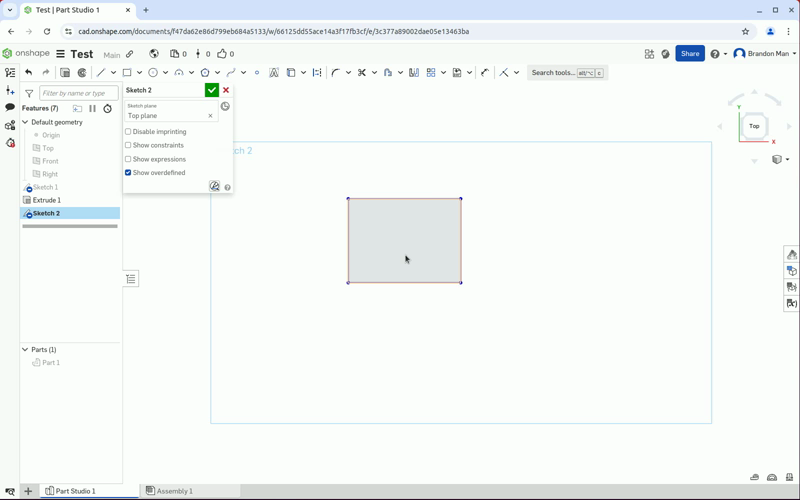
click(405, 254)
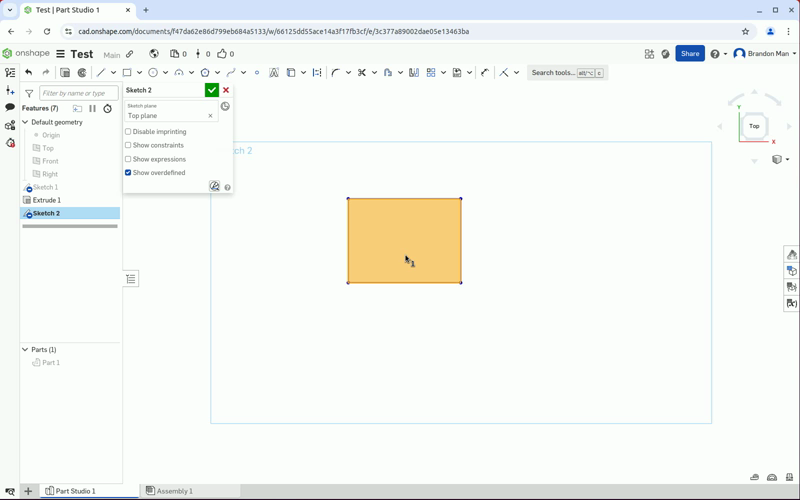
mouse_move(73, 352)
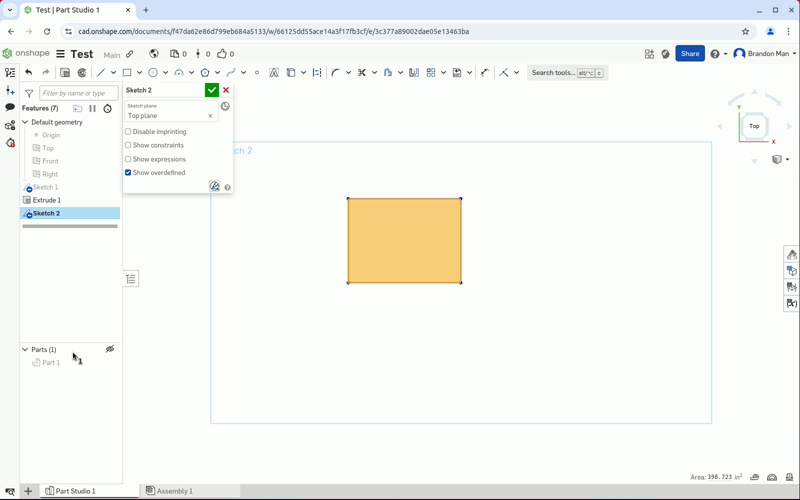
key(shift+y)
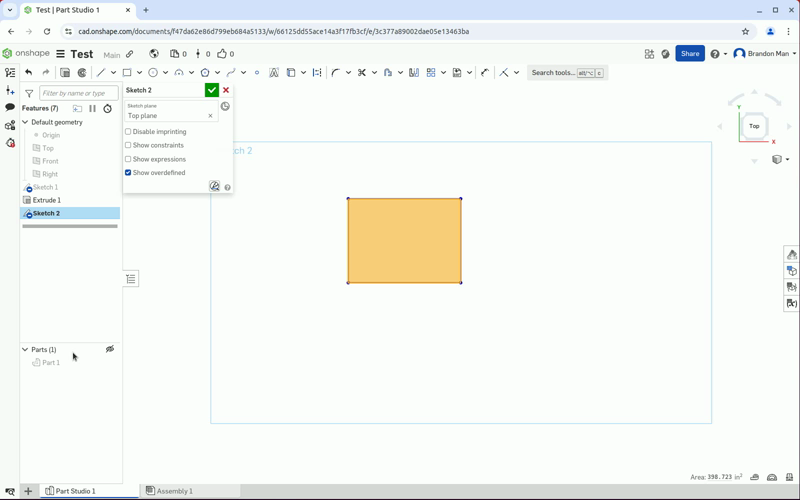
key(shift+e)
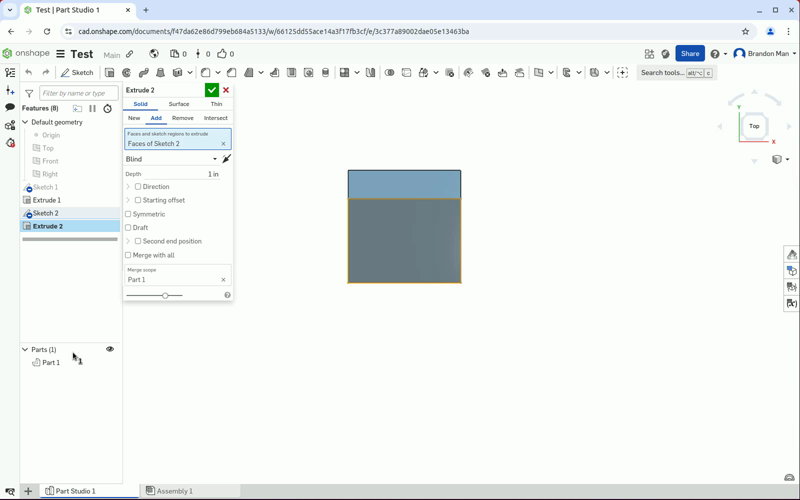
mouse_move(143, 106)
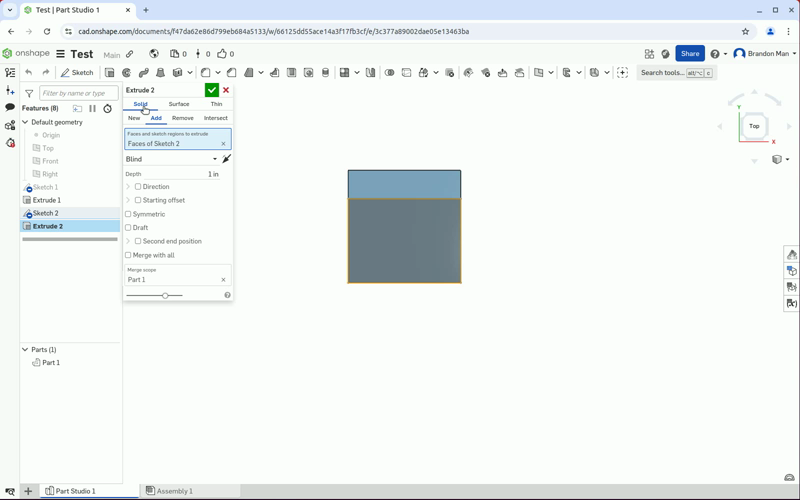
click(143, 106)
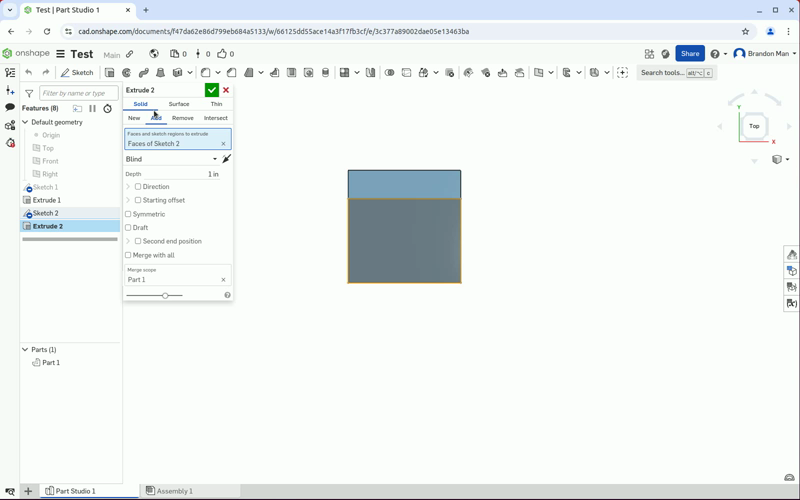
mouse_move(186, 120)
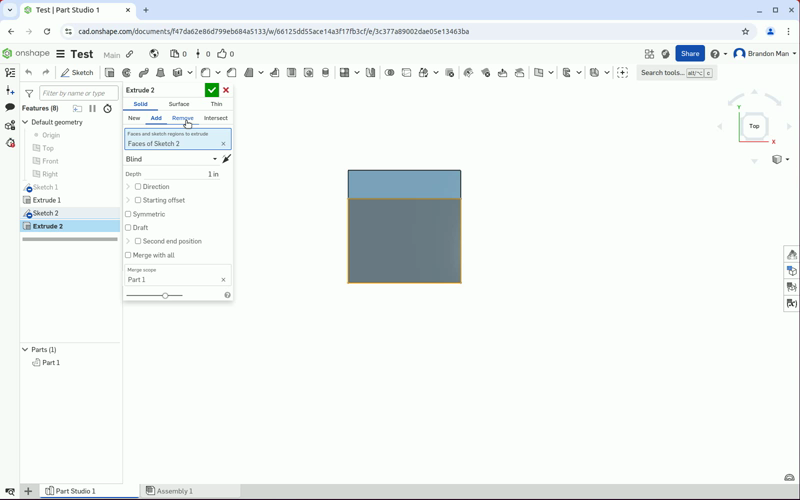
click(186, 120)
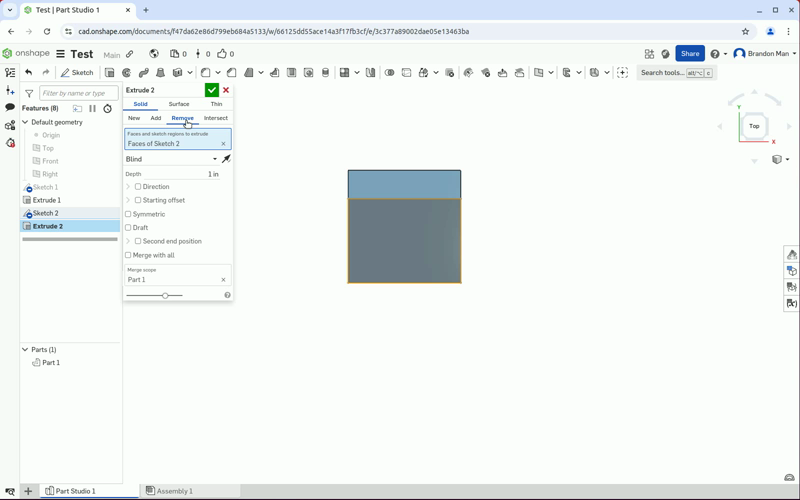
key(tab, 4)
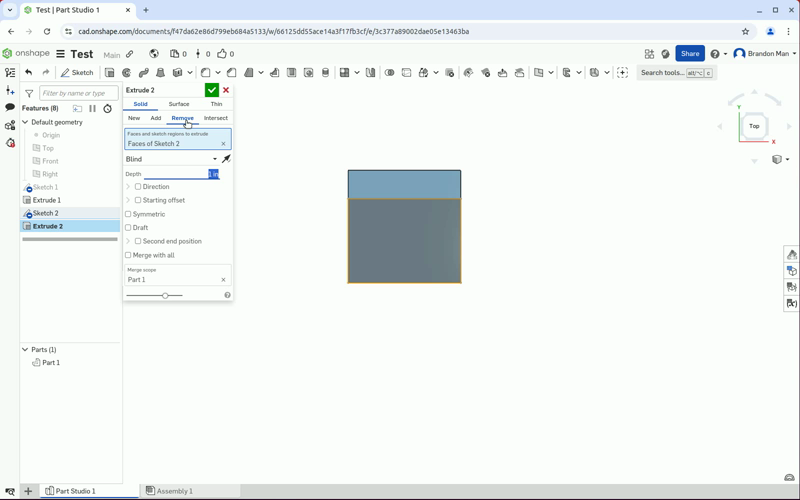
text(17.331)
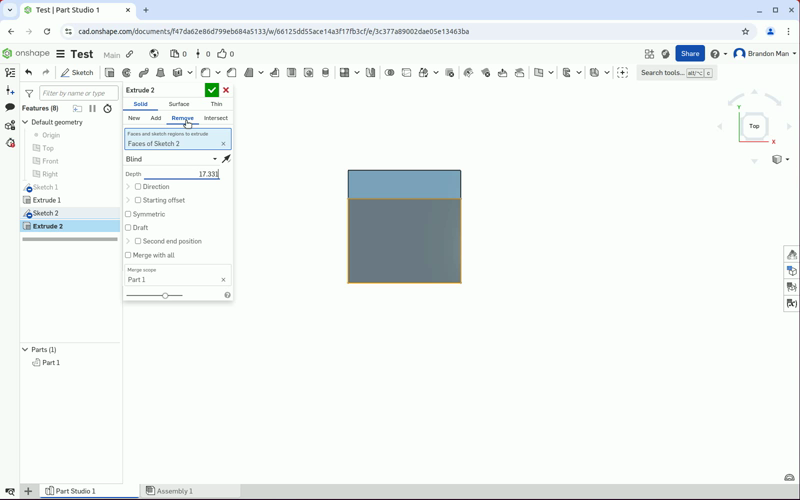
key(tab, 6)
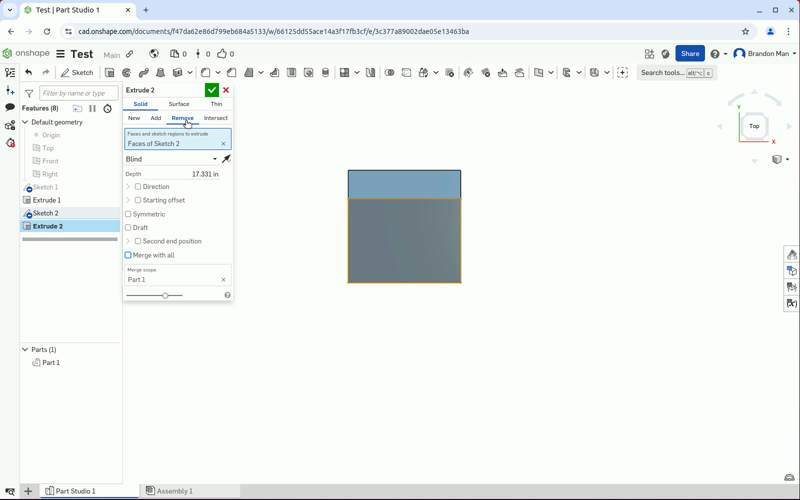
key(space)
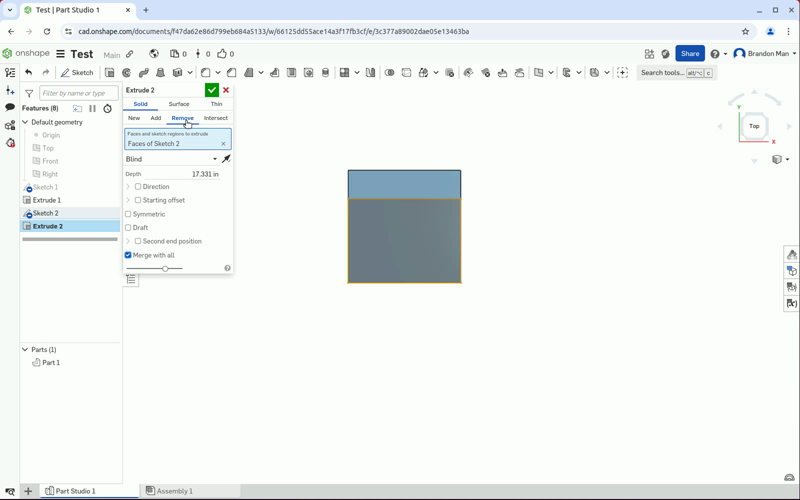
key(enter)
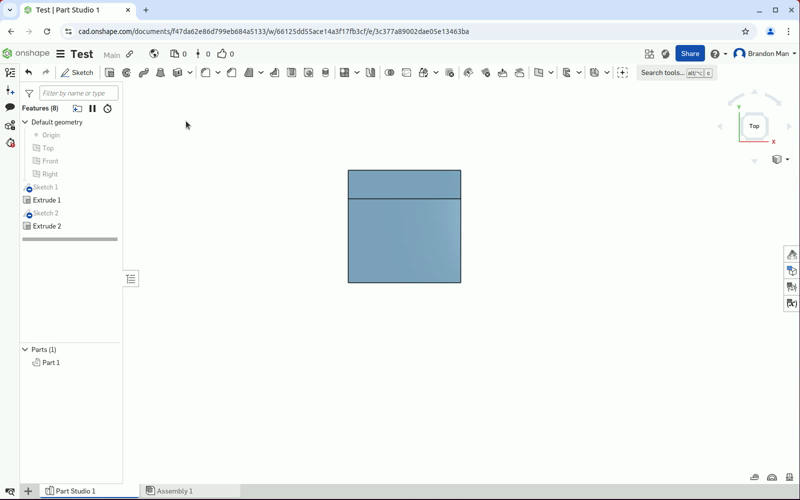
key(shift+h)
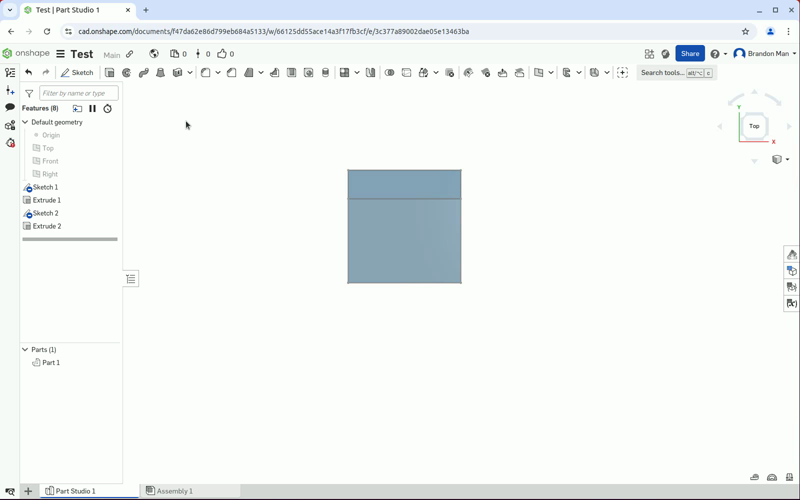
key(shift+h)
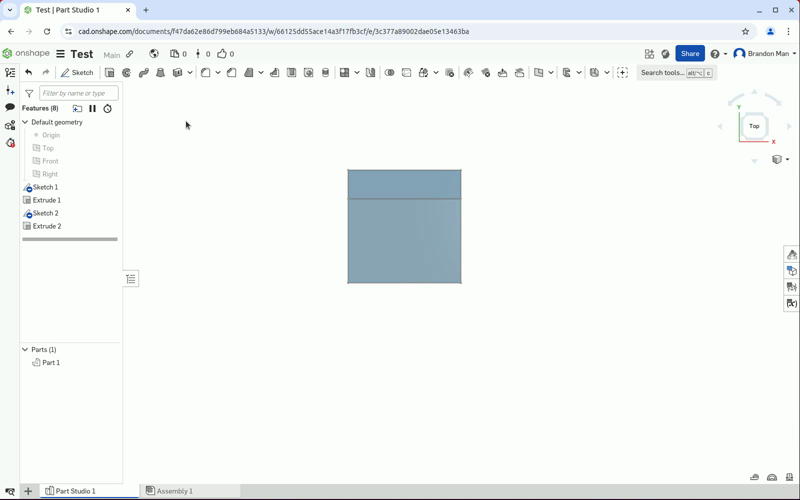
key(shift+7)
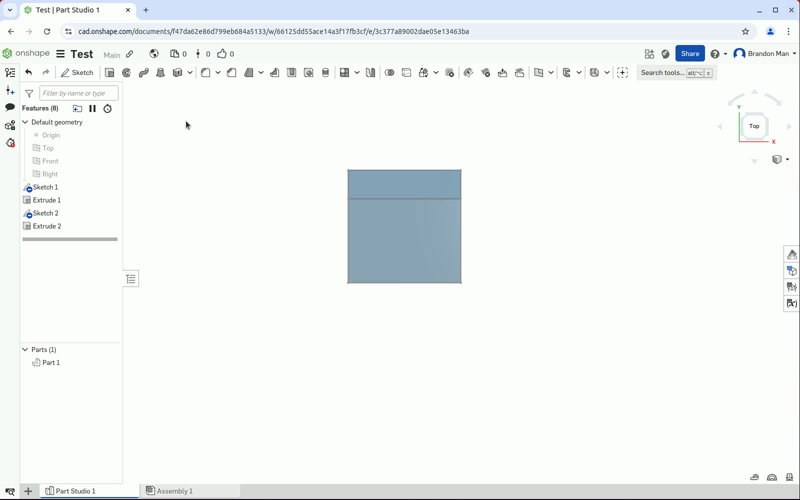
key(up, 3)
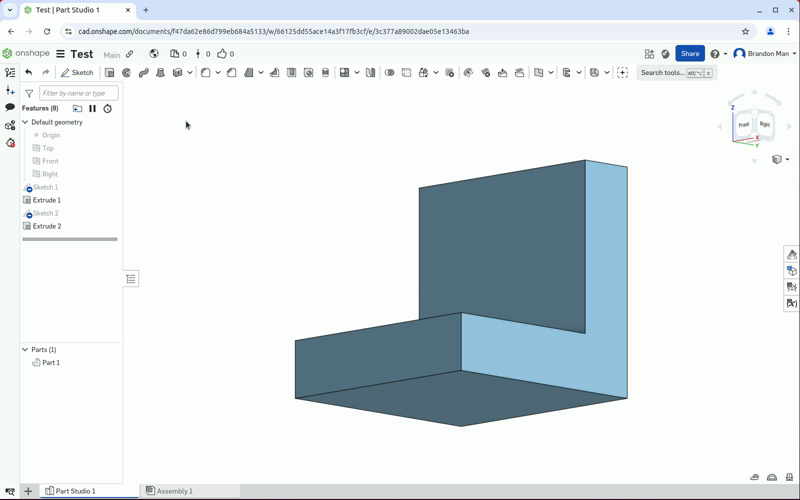
key(left, 3)
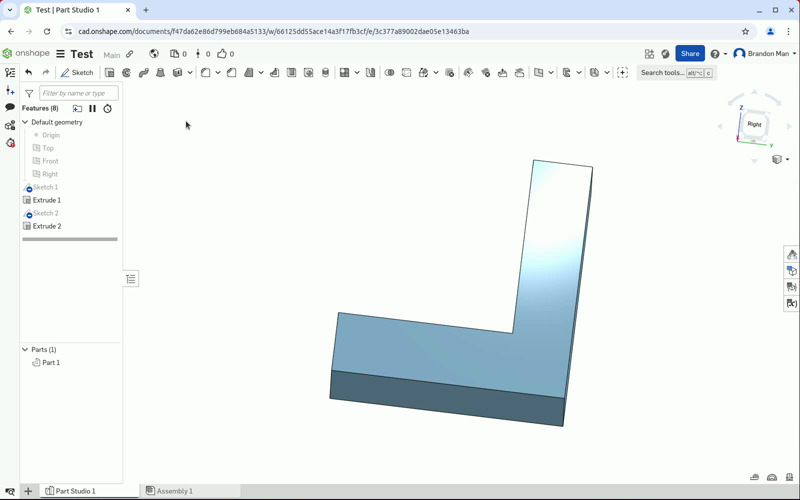
key(right, 3)
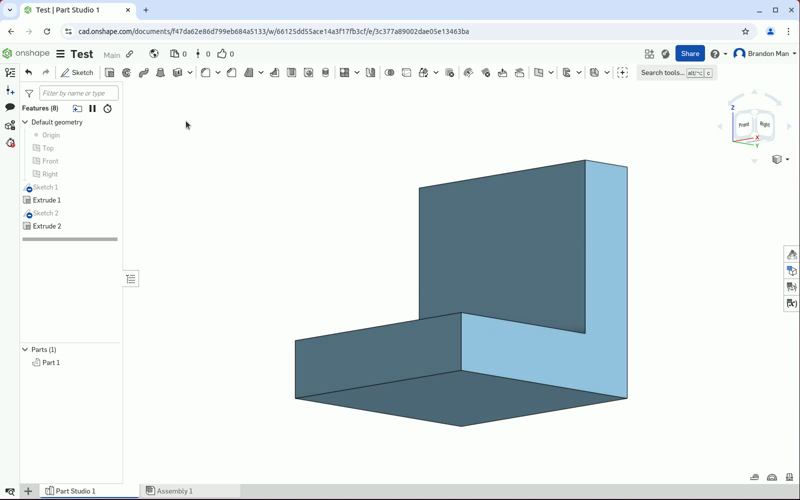
key(down, 3)
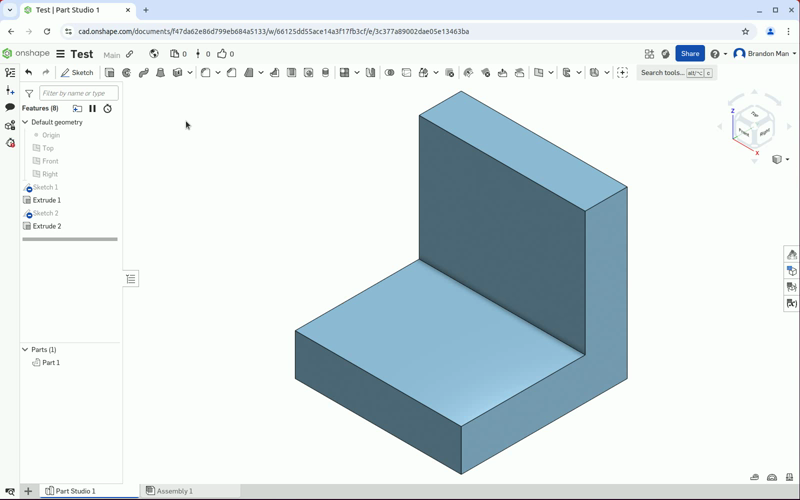
mouse_move(73, 189)
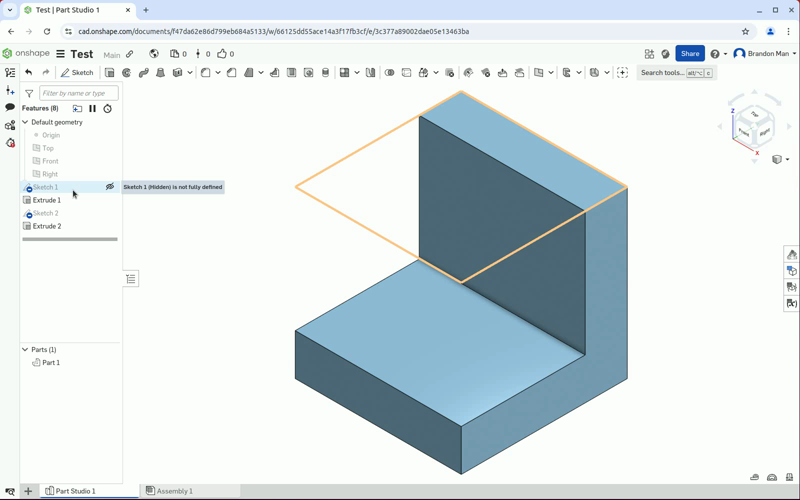
click(73, 189)